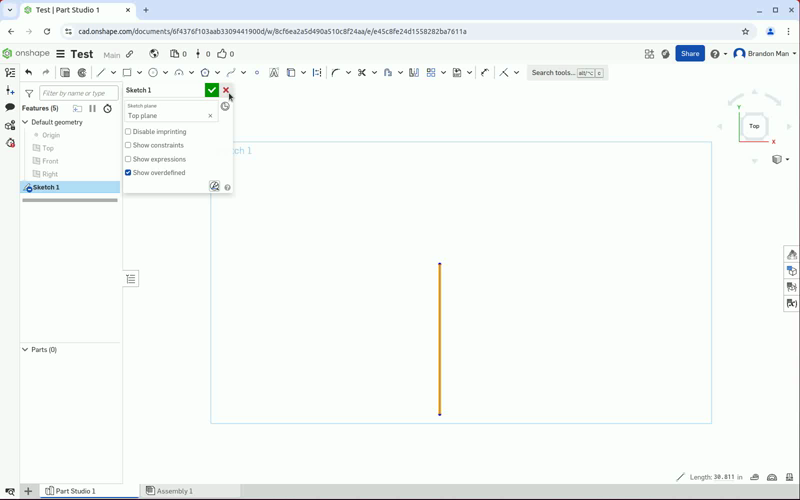
key(shift+h)
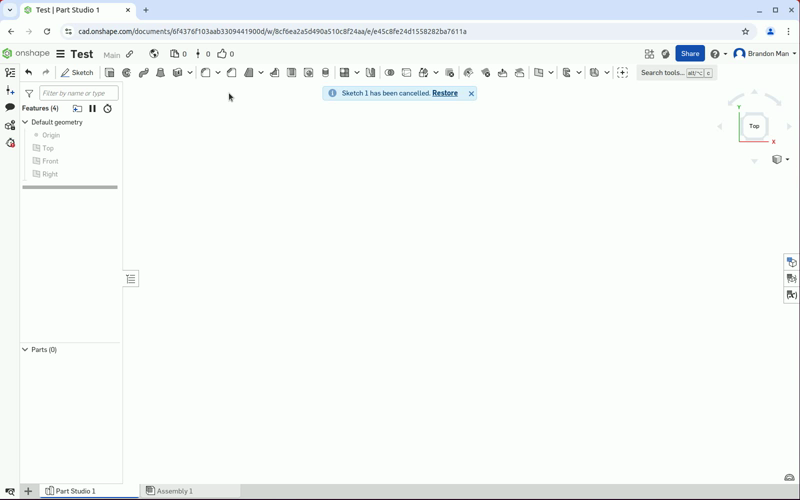
mouse_move(73, 352)
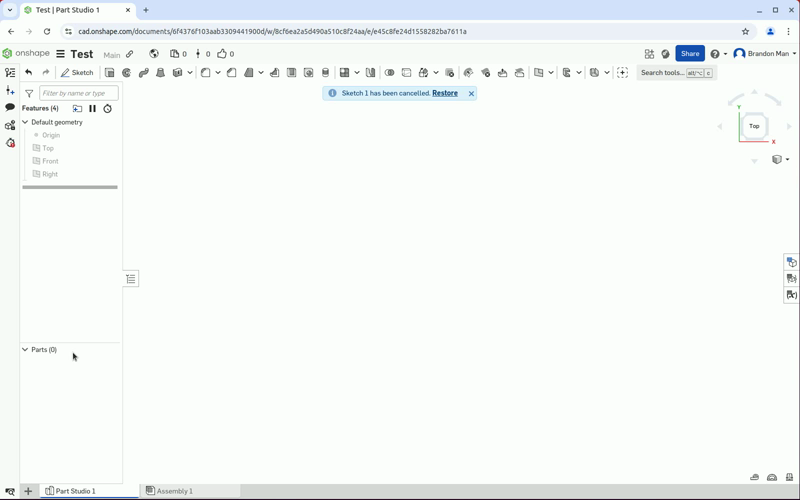
key(y)
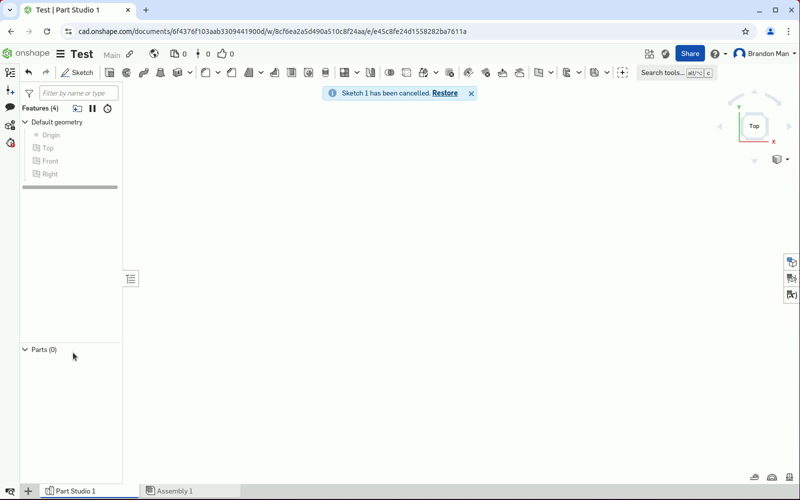
key(shift+p)
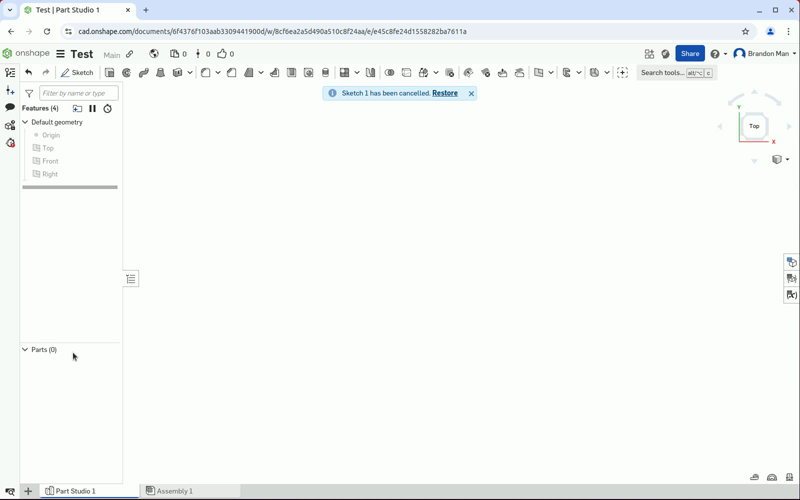
key(space)
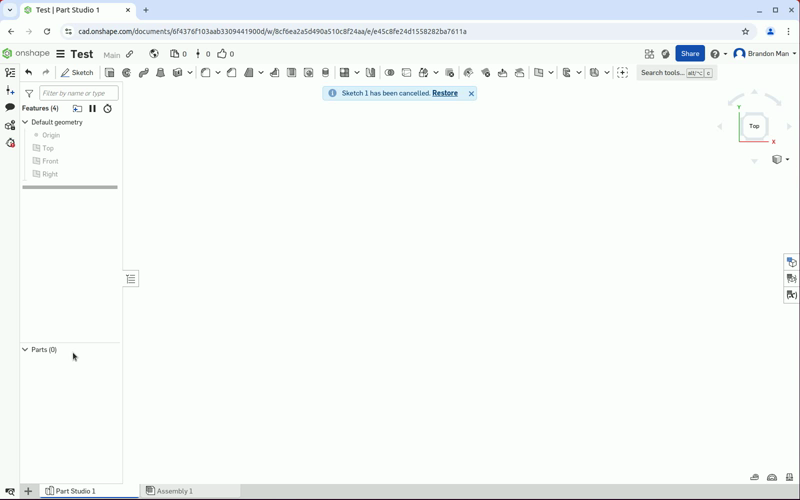
key_down(shift)
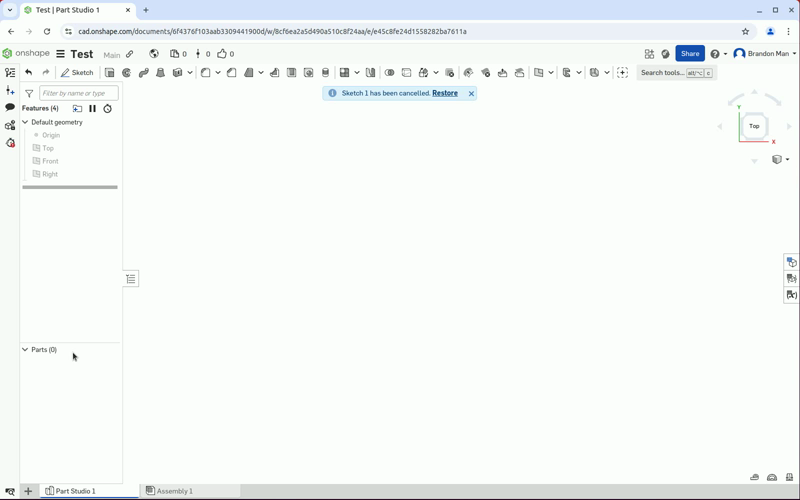
key(up)
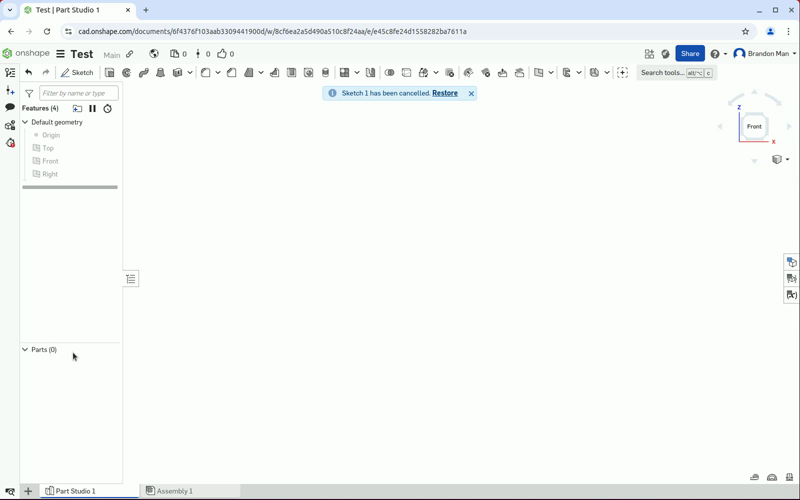
key_up(shift)
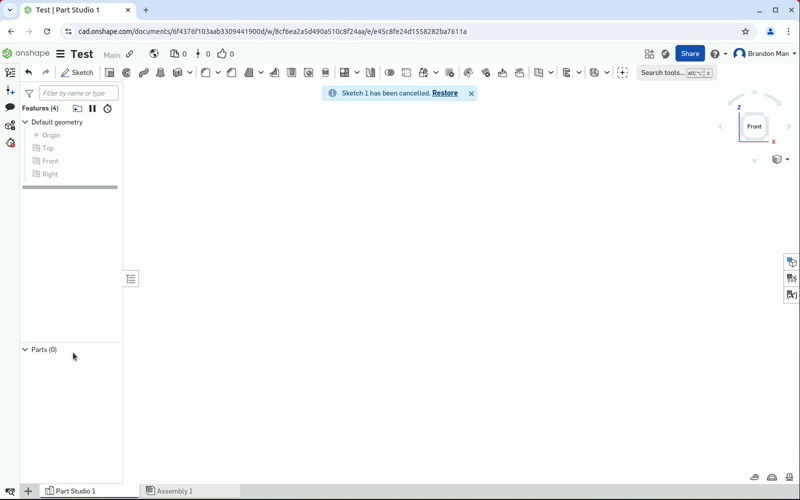
mouse_move(73, 352)
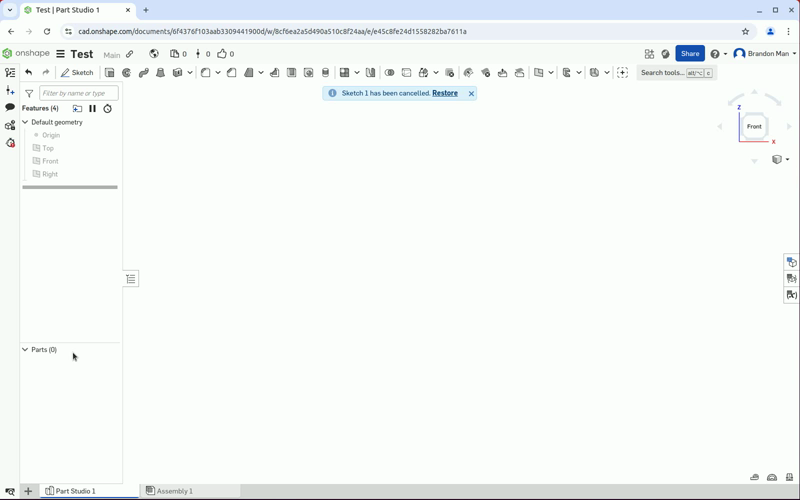
key(shift+y)
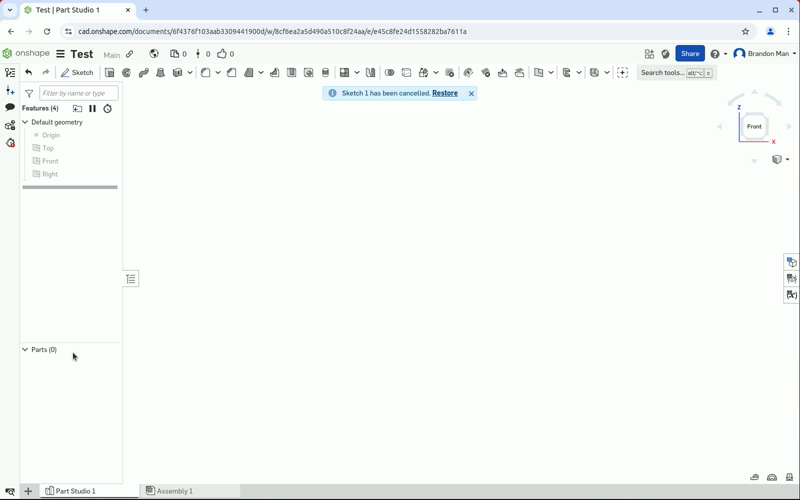
key(shift+s)
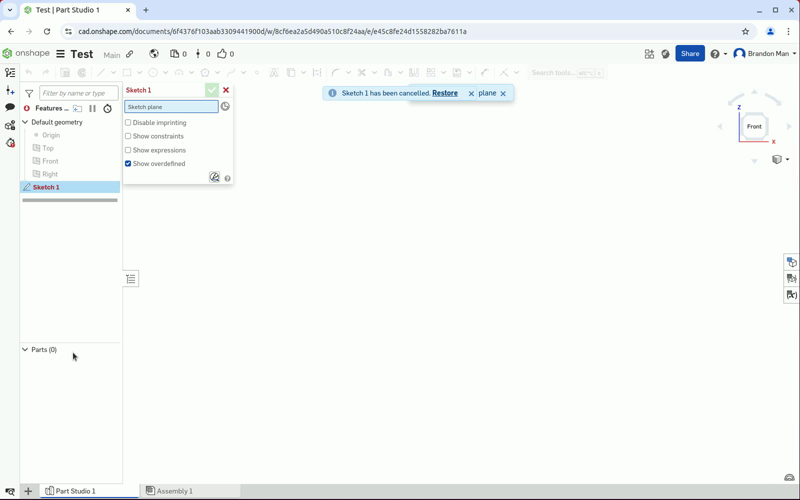
mouse_move(73, 163)
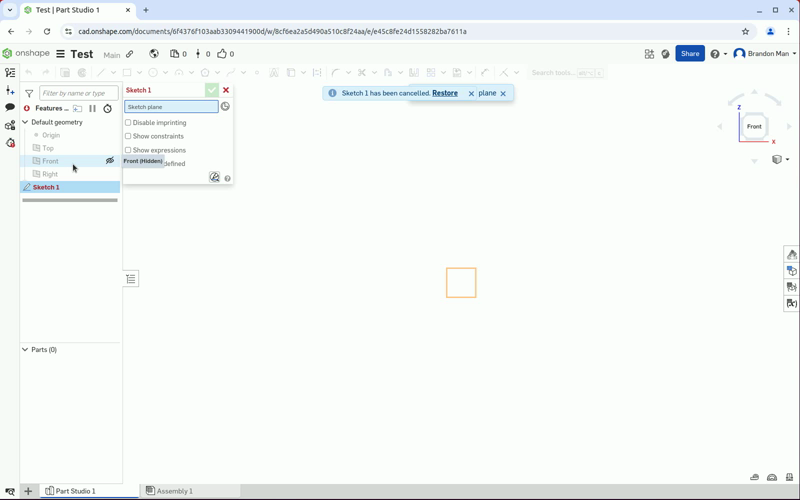
click(73, 163)
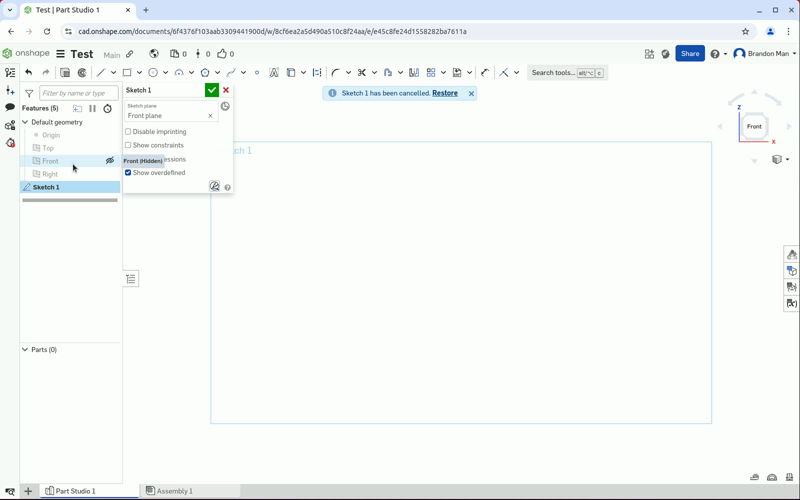
mouse_move(73, 352)
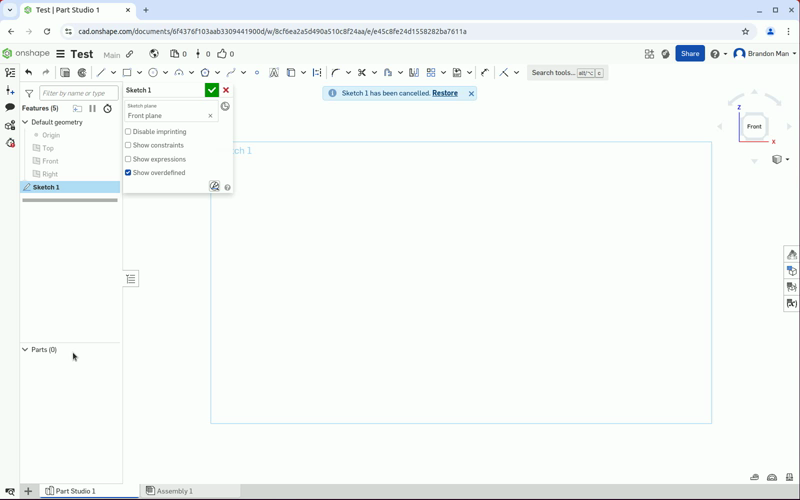
key(y)
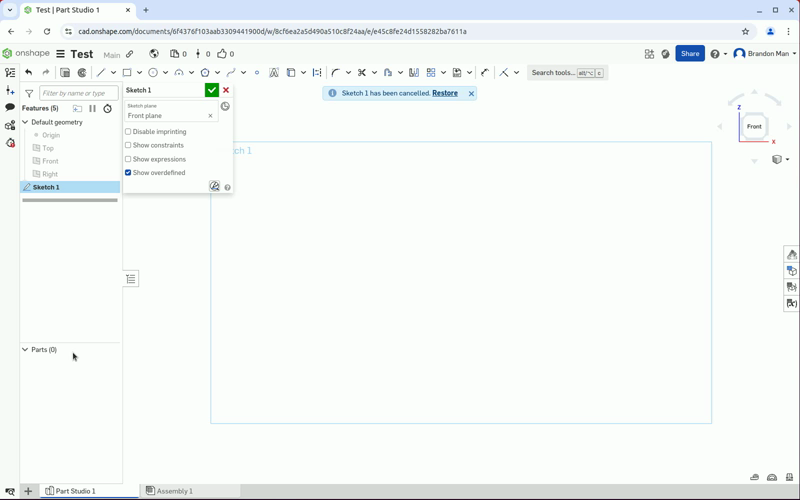
key(c)
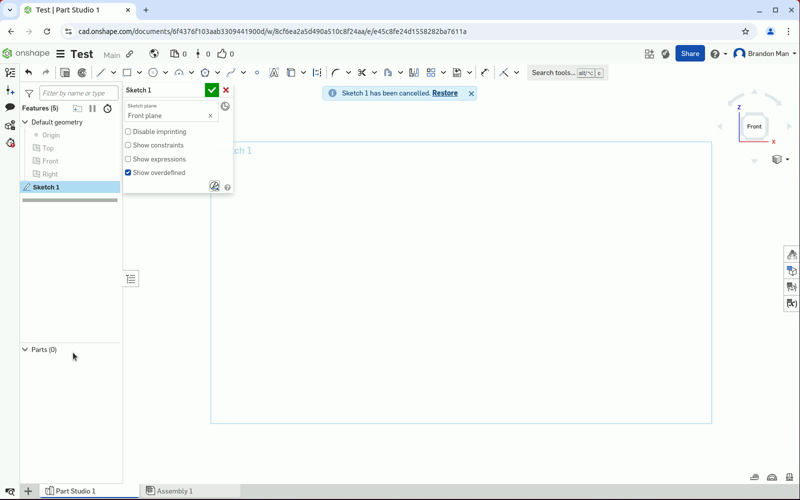
key_down(shift)
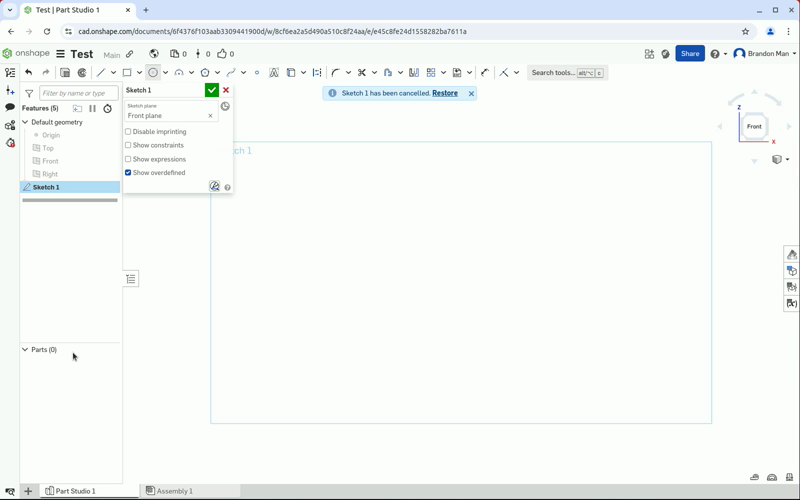
mouse_move(461, 282)
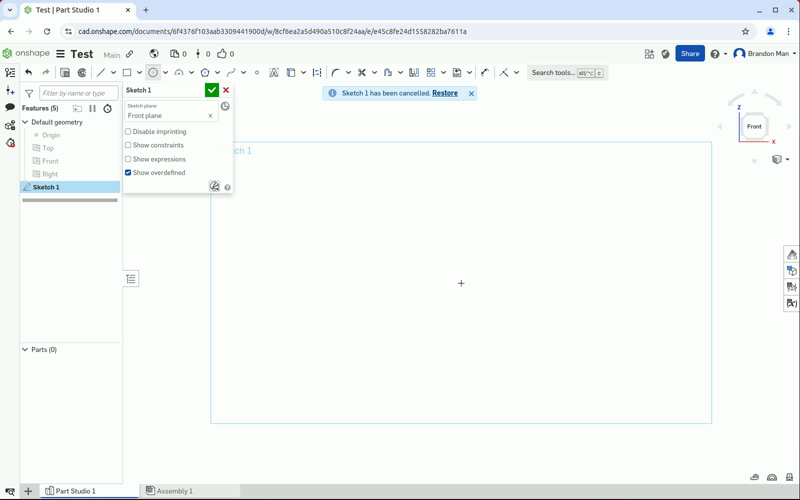
click(461, 282)
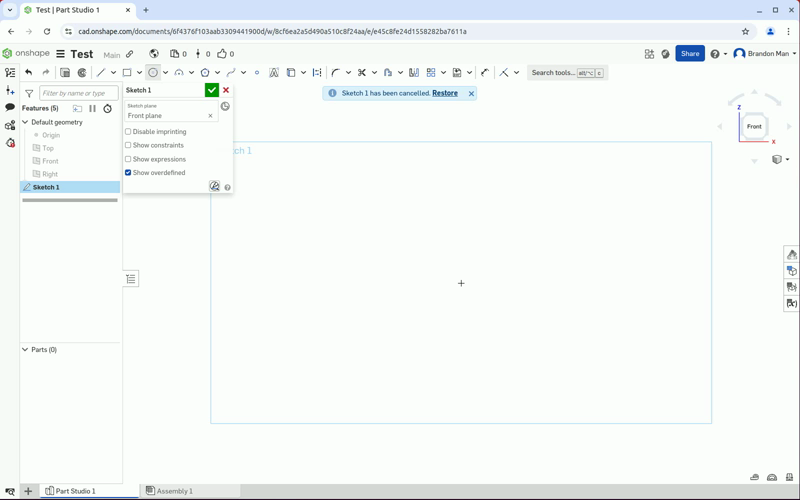
key_up(shift)
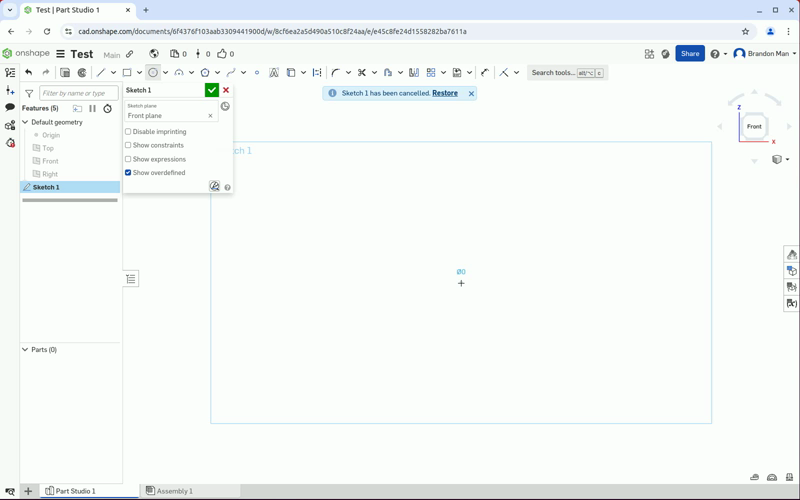
mouse_move(574, 282)
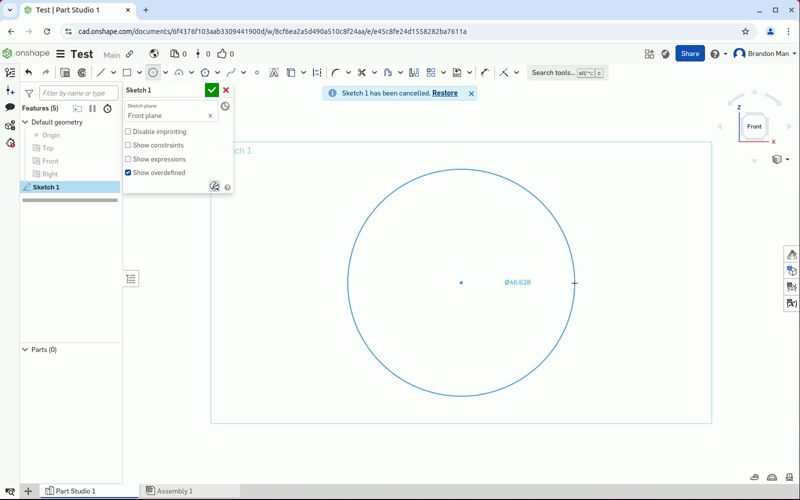
click(574, 282)
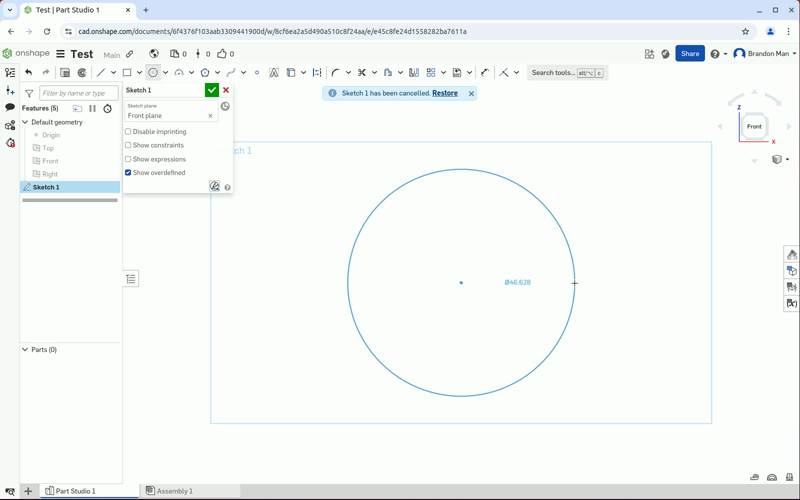
key(esc)
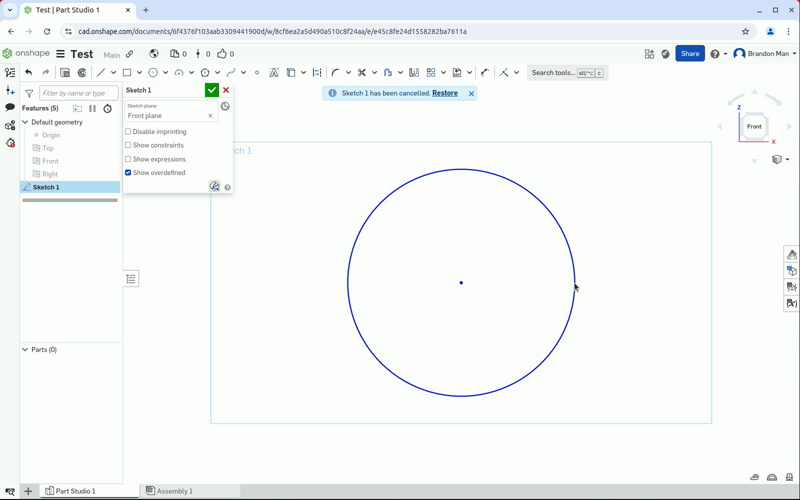
mouse_move(438, 200)
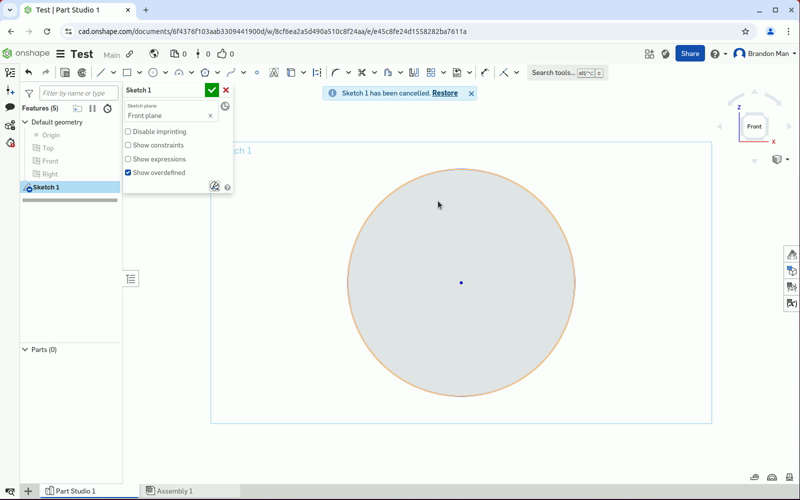
click(438, 200)
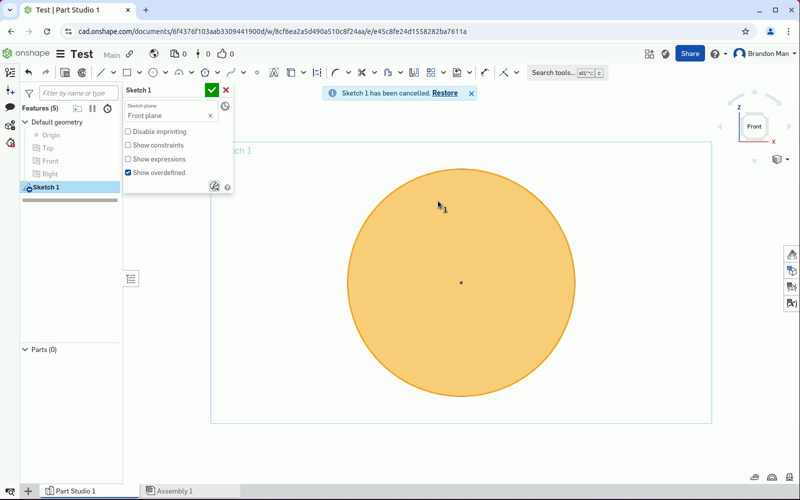
mouse_move(73, 352)
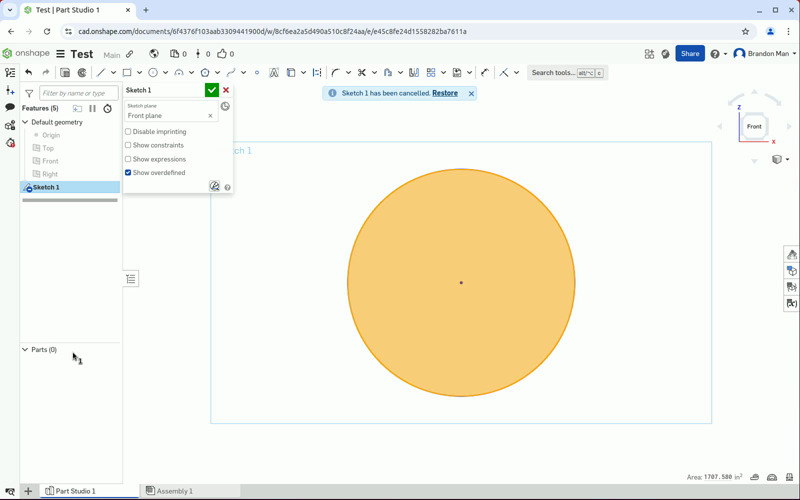
key(shift+y)
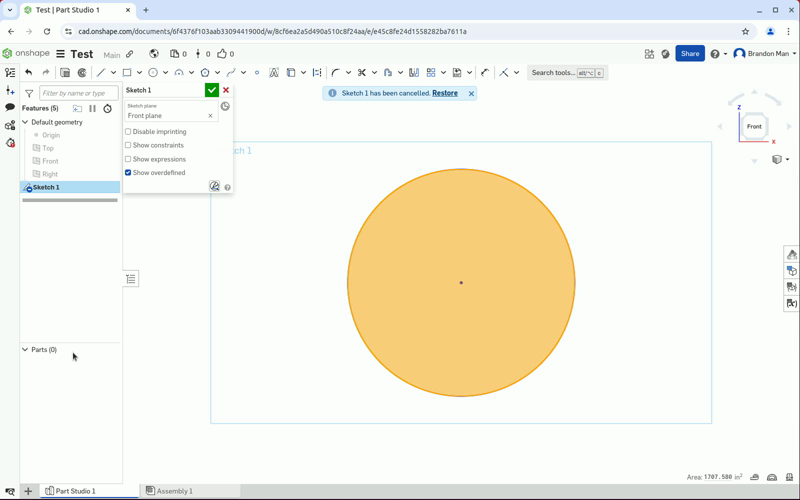
key(shift+e)
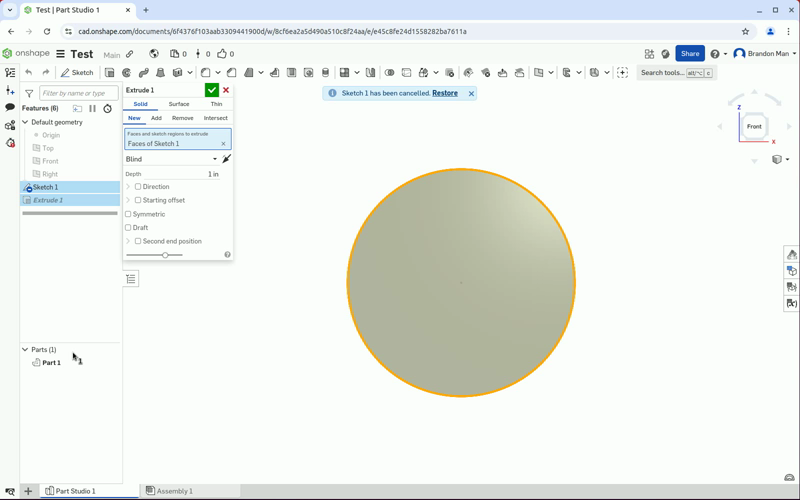
mouse_move(143, 106)
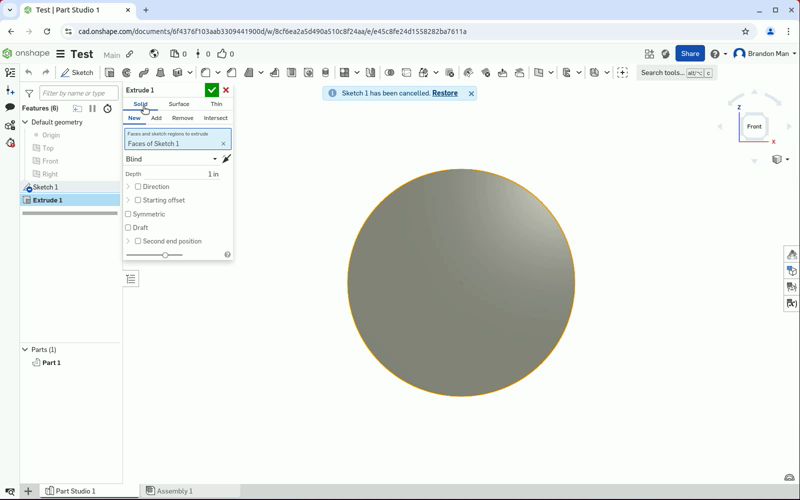
click(143, 106)
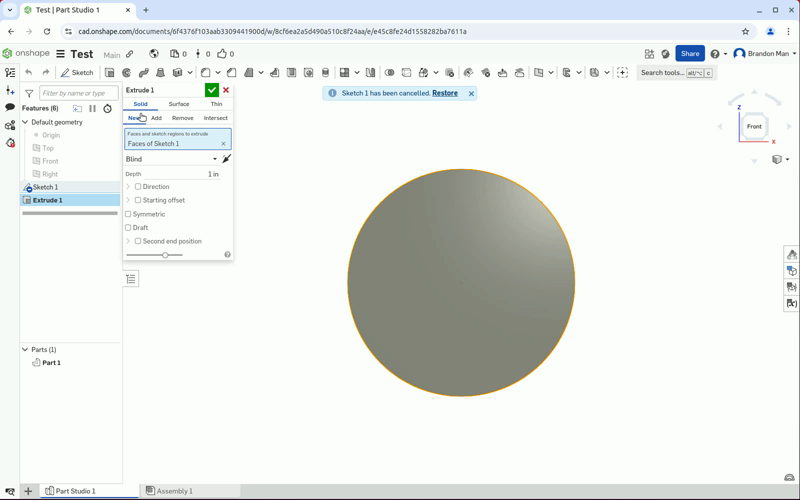
mouse_move(137, 120)
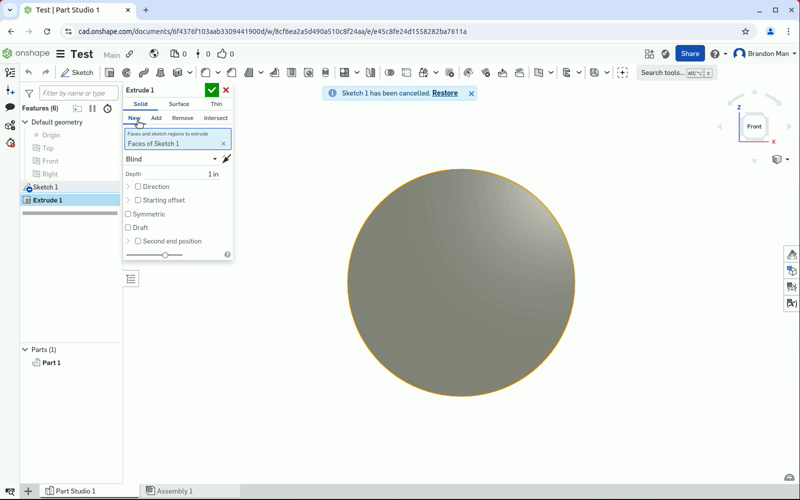
click(137, 120)
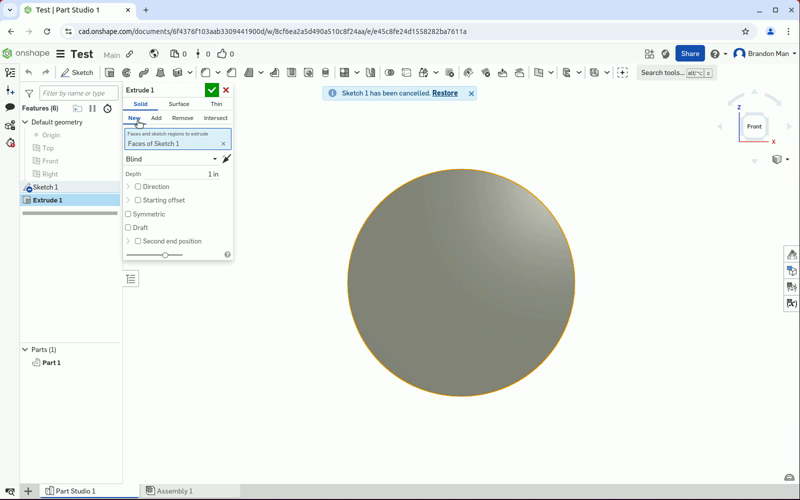
key(tab, 4)
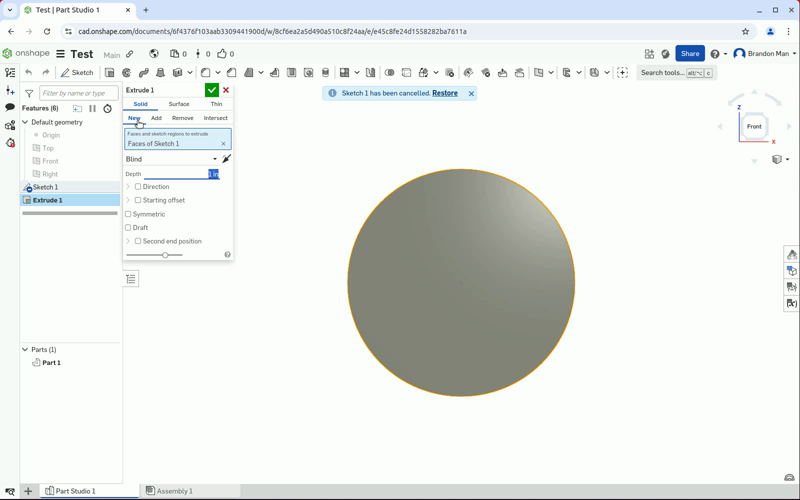
text(1.685)
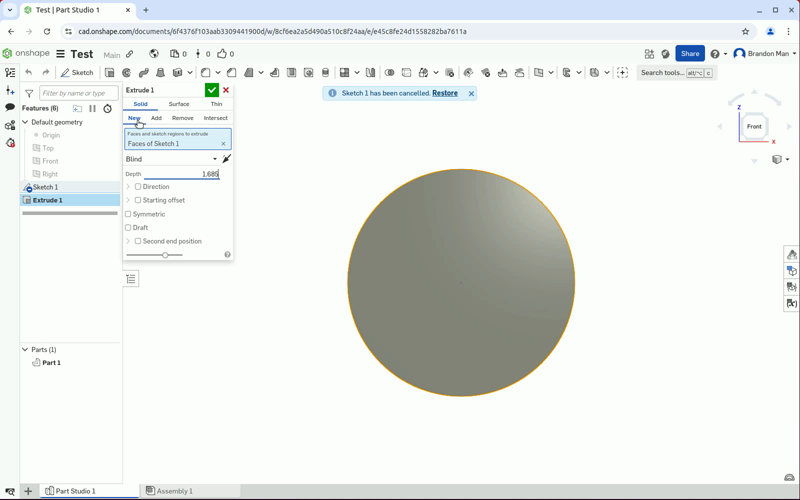
key(enter)
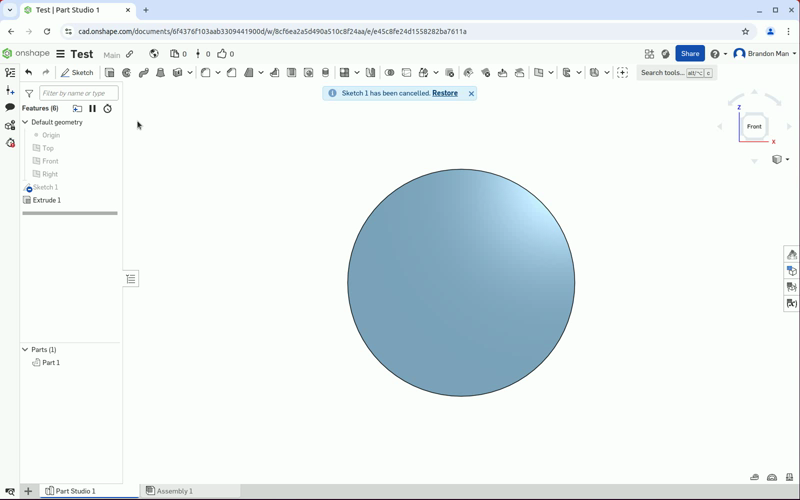
key(shift+h)
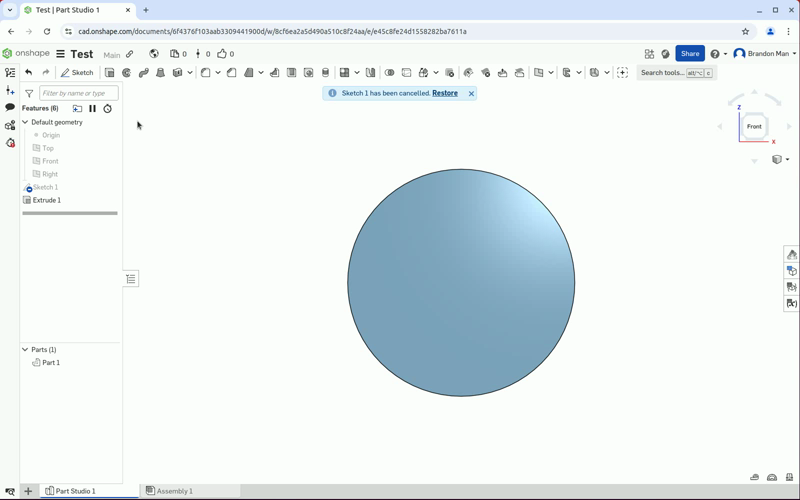
key(shift+h)
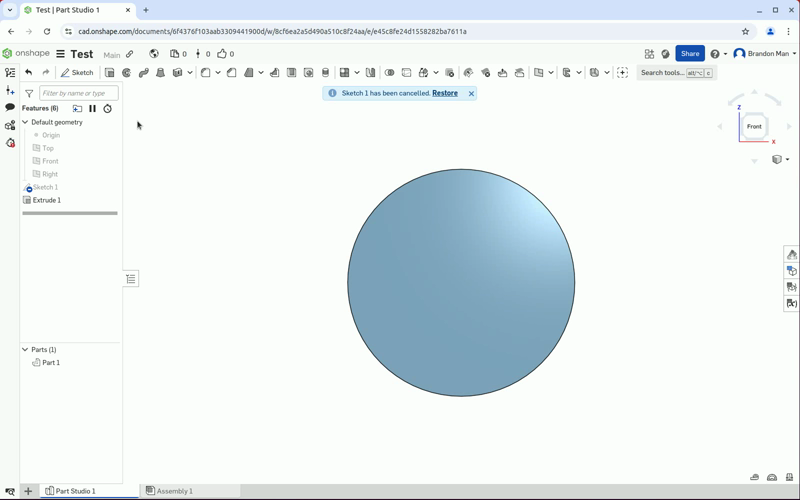
mouse_move(73, 189)
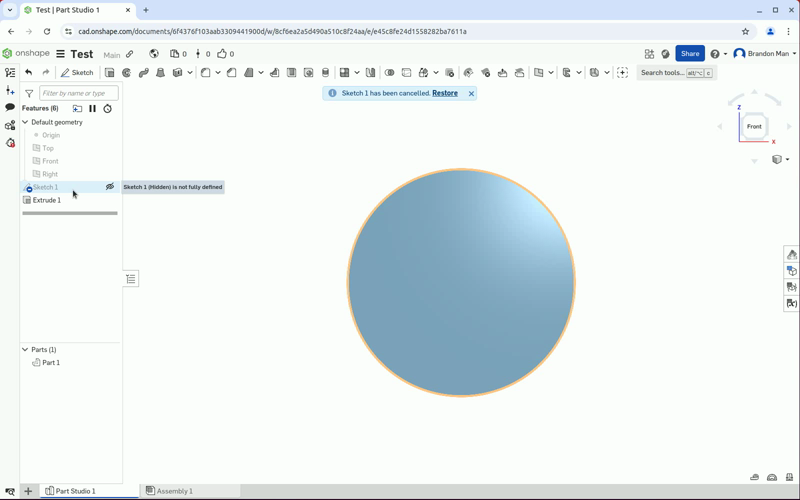
click(73, 189)
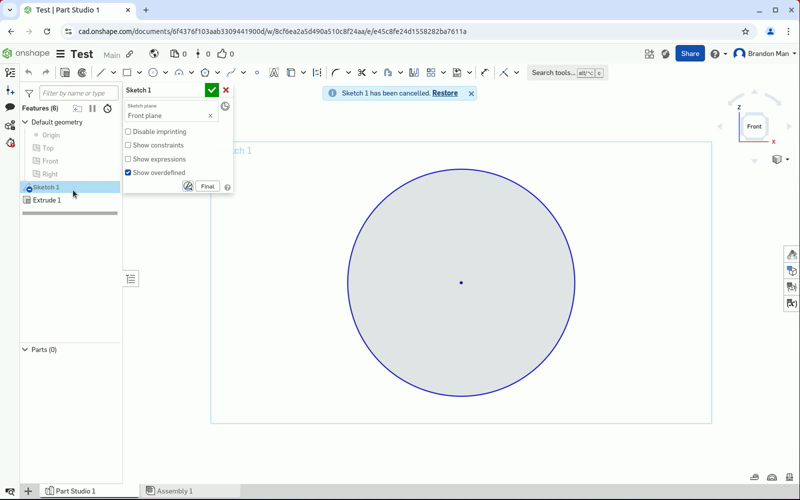
mouse_move(229, 92)
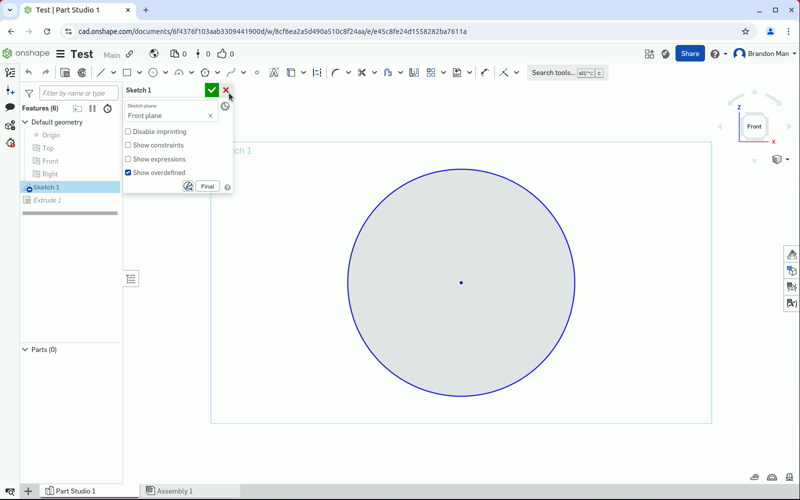
click(229, 92)
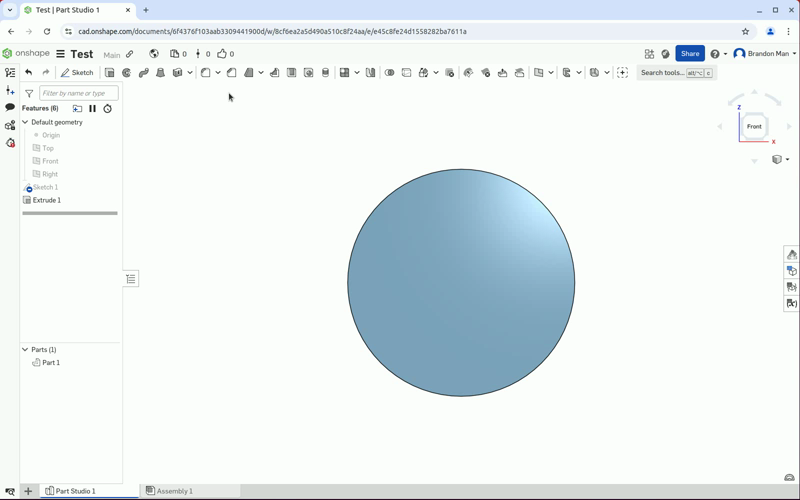
mouse_move(541, 75)
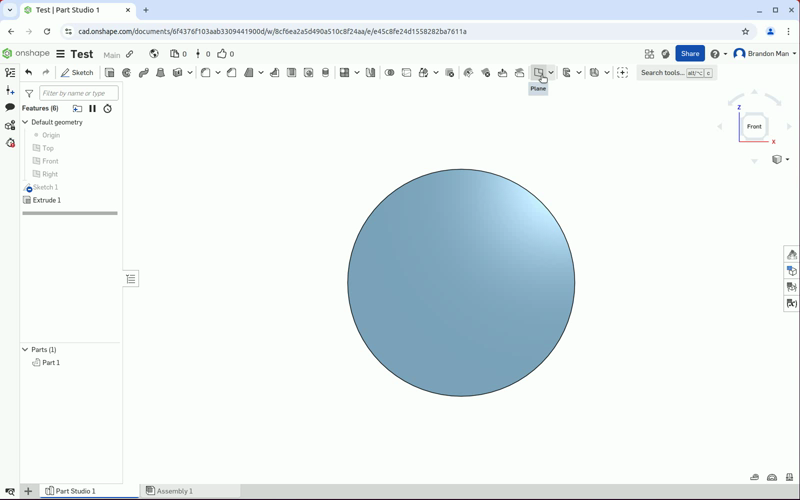
click(541, 75)
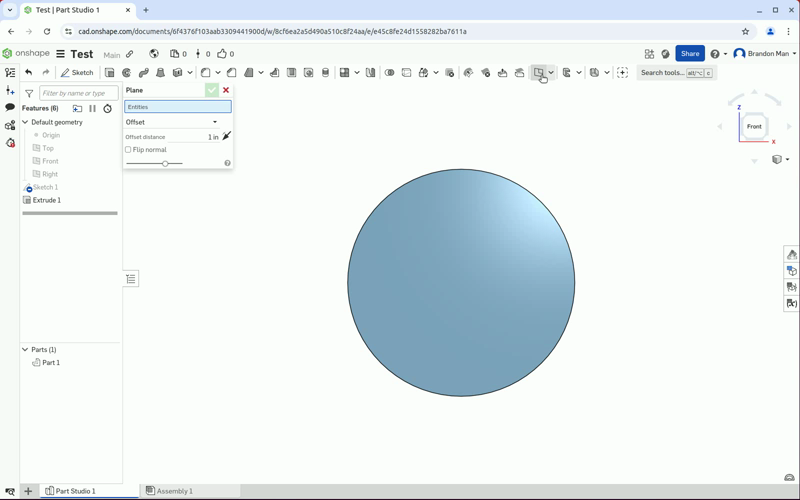
mouse_move(73, 163)
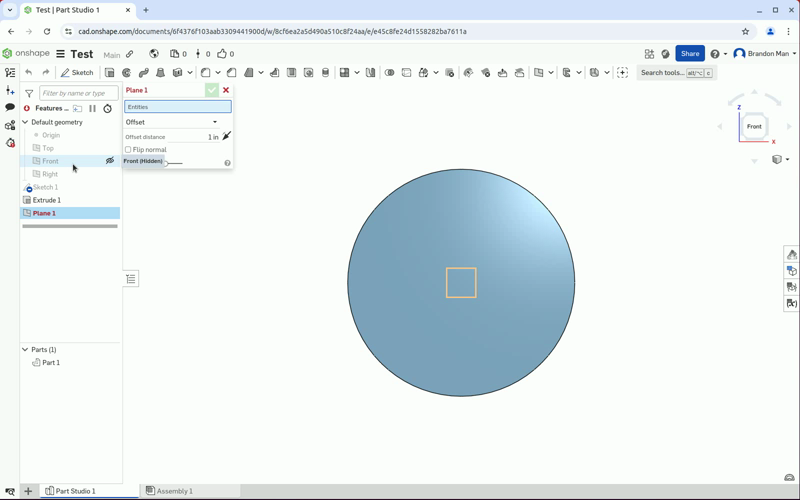
click(73, 163)
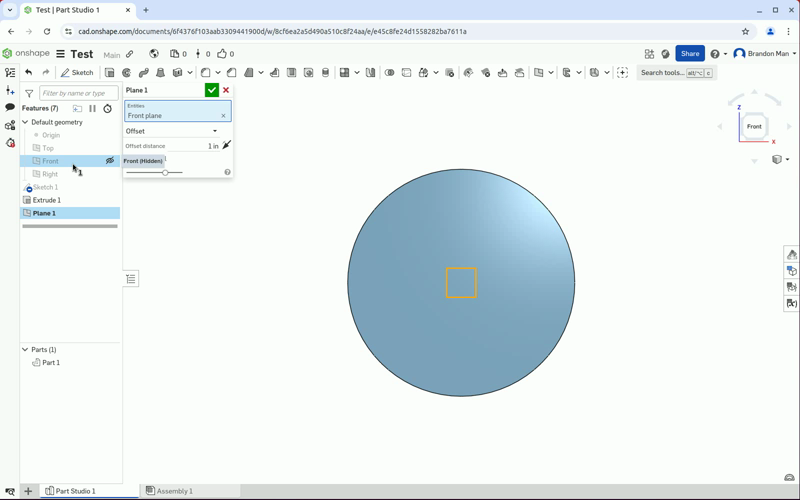
key(tab, 2)
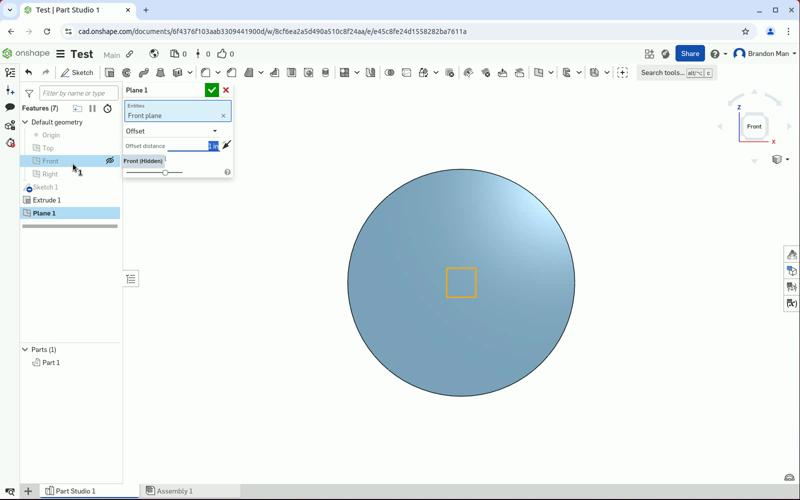
text(1.695)
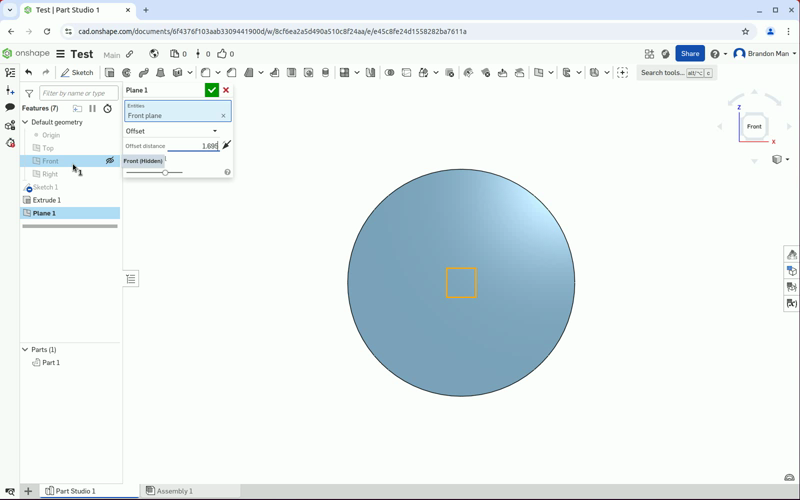
key(enter, 2)
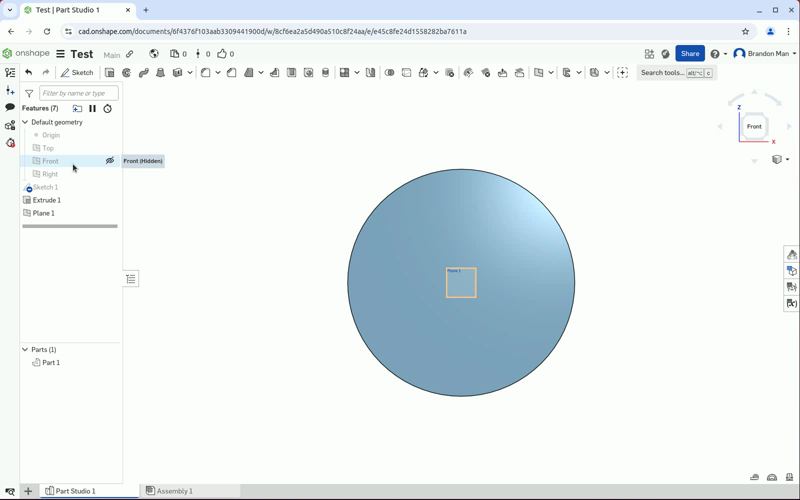
key(shift+s)
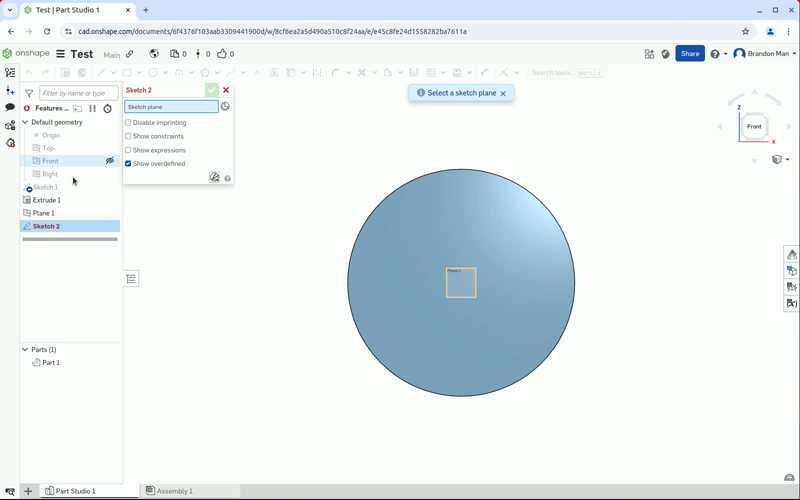
mouse_move(73, 215)
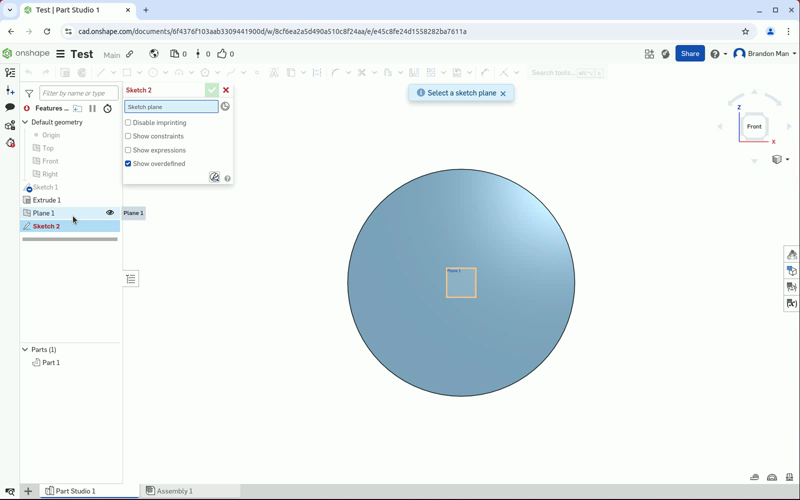
click(73, 215)
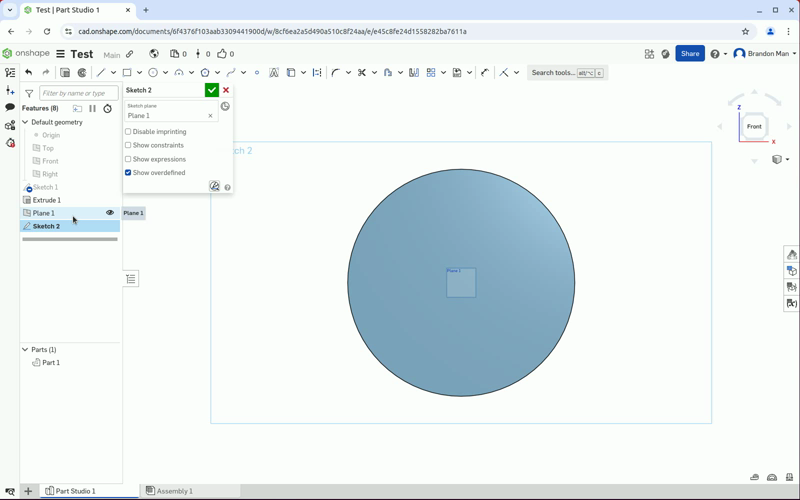
mouse_move(73, 352)
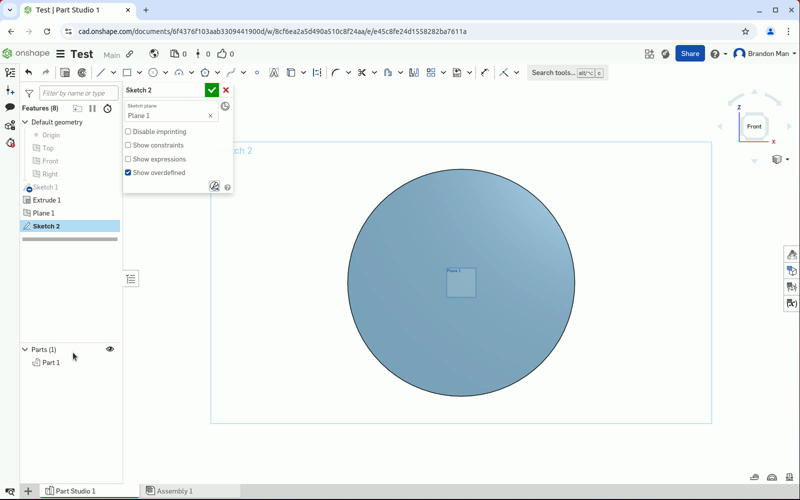
key(y)
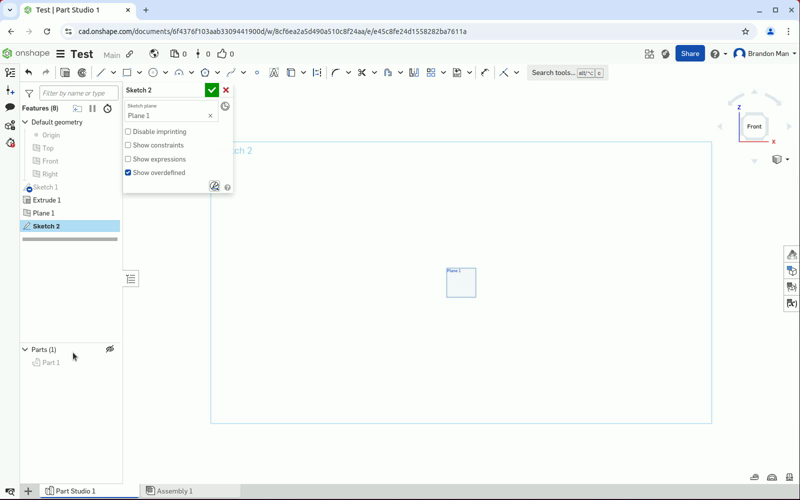
key(l)
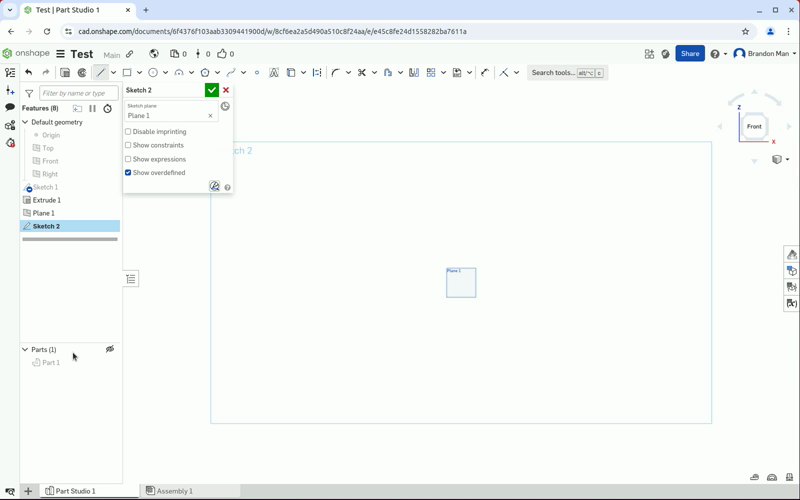
key_down(shift)
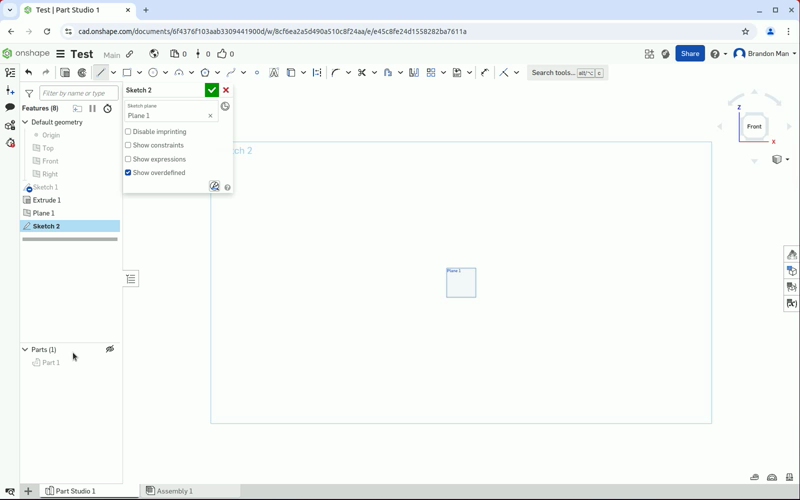
mouse_move(411, 327)
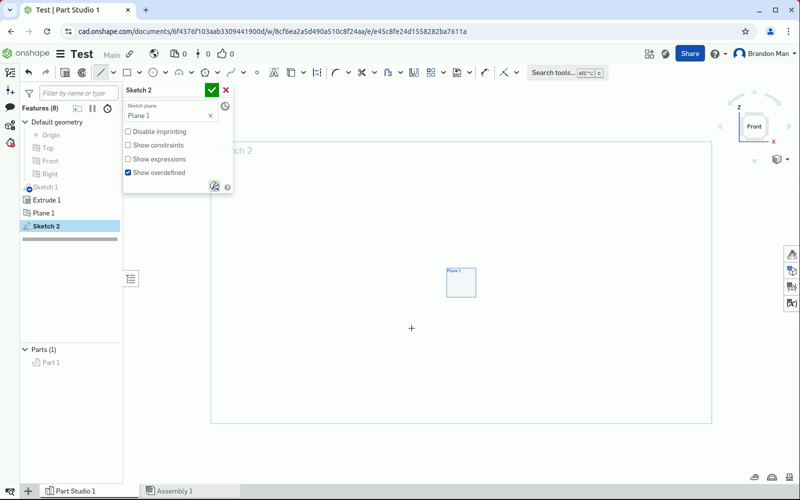
click(411, 327)
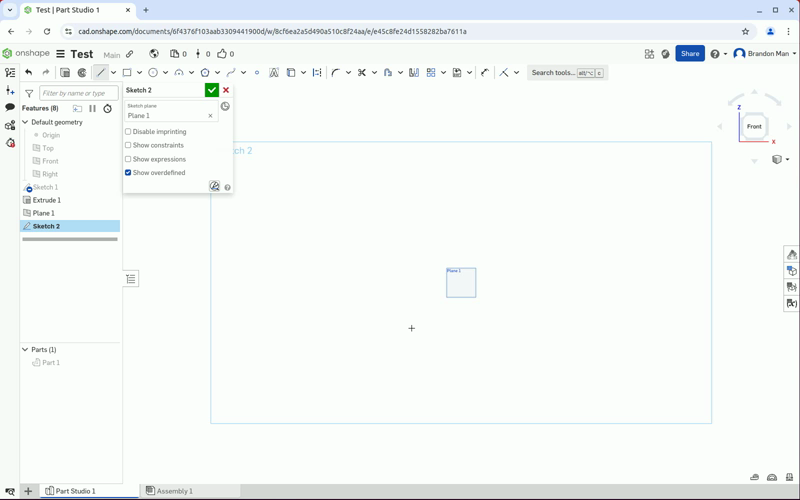
key_up(shift)
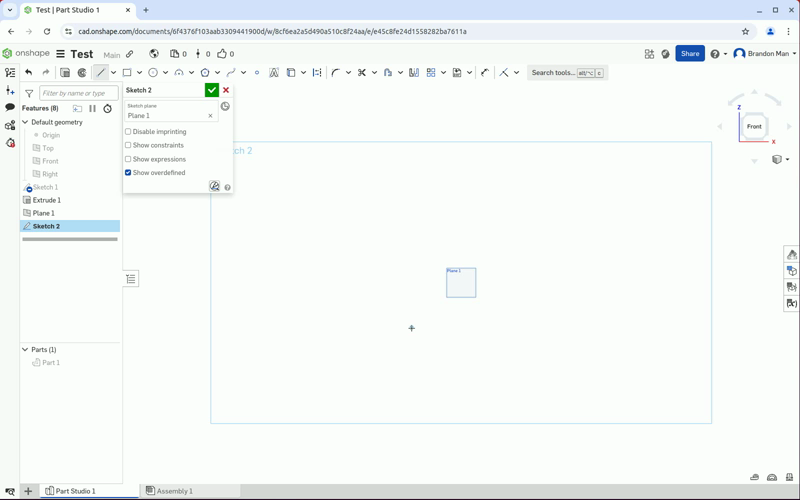
key_down(shift)
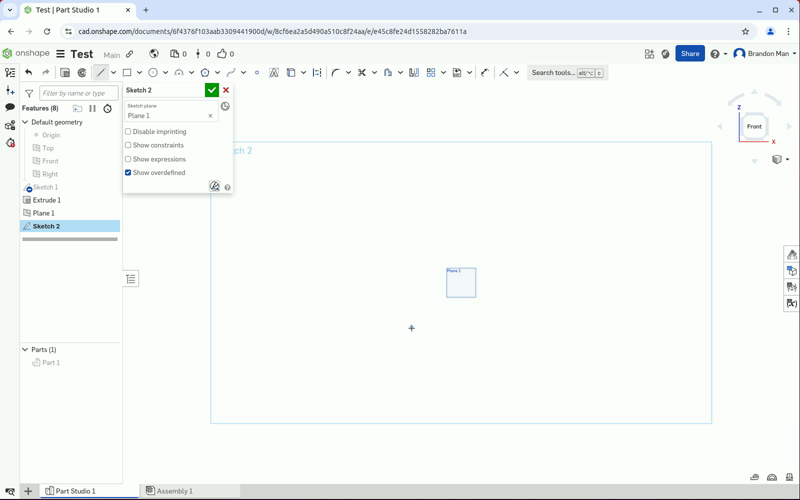
mouse_move(511, 327)
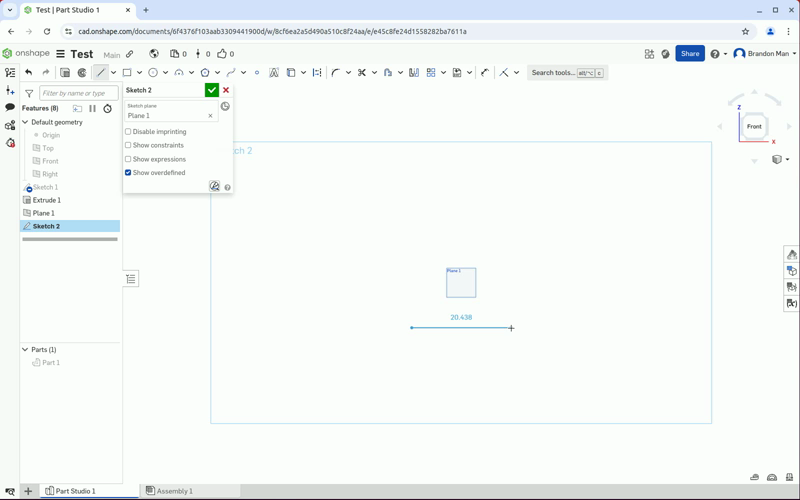
click(511, 327)
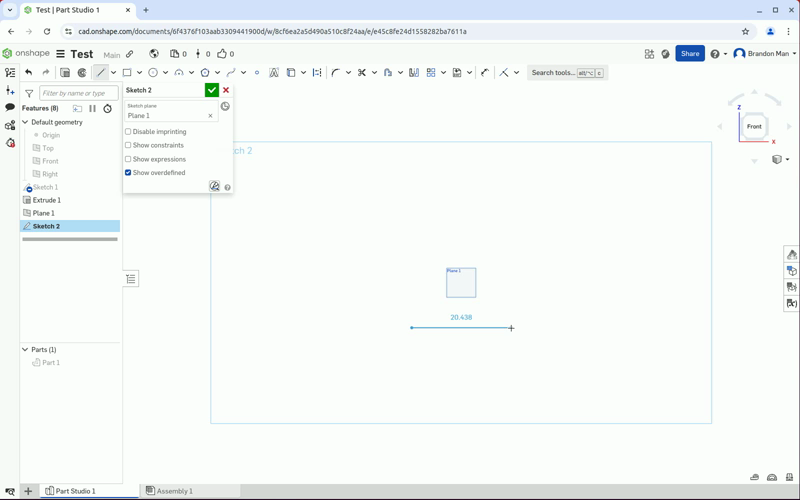
key_up(shift)
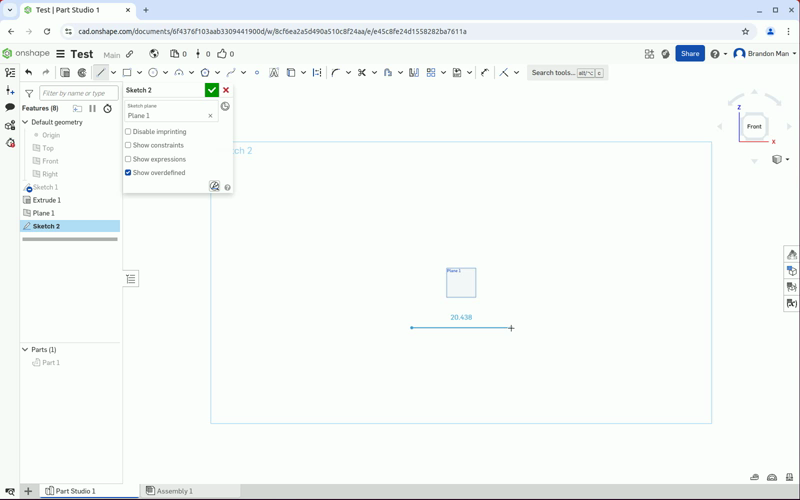
key_down(shift)
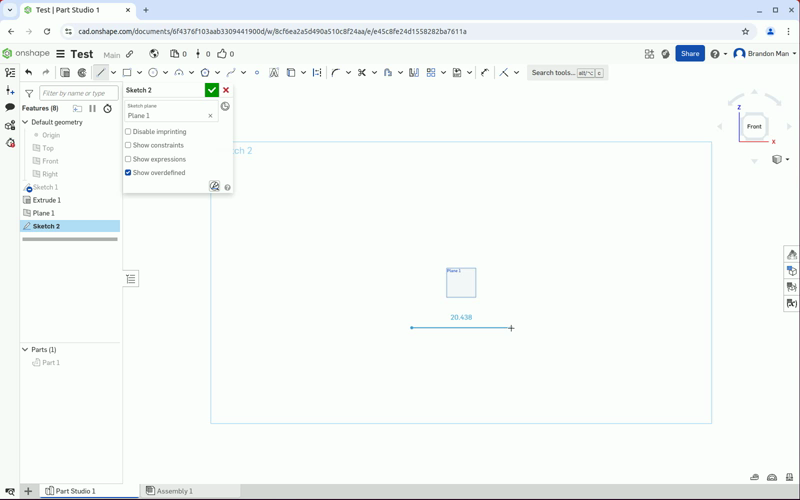
mouse_move(511, 237)
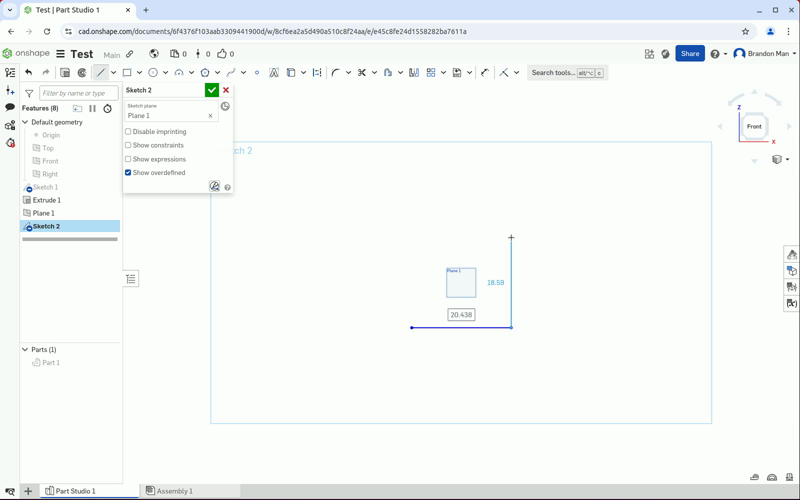
click(511, 237)
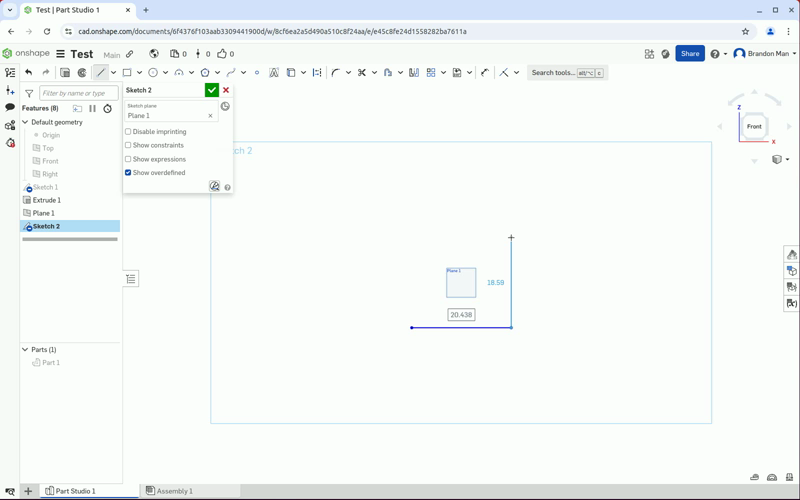
key_up(shift)
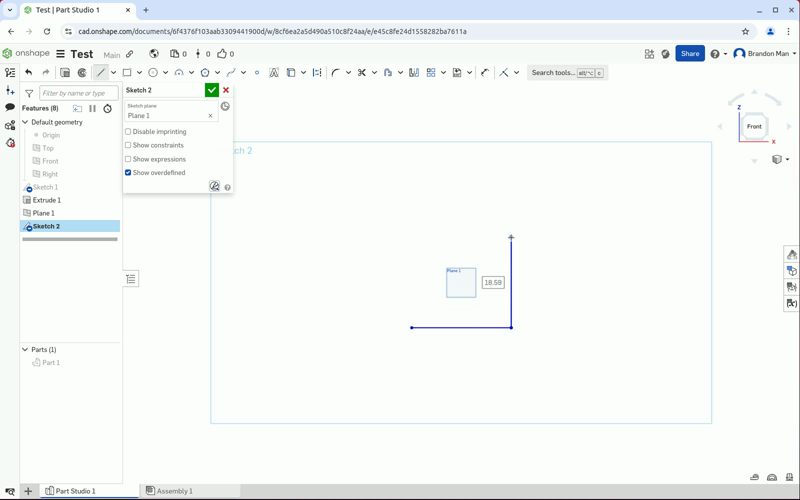
key_down(shift)
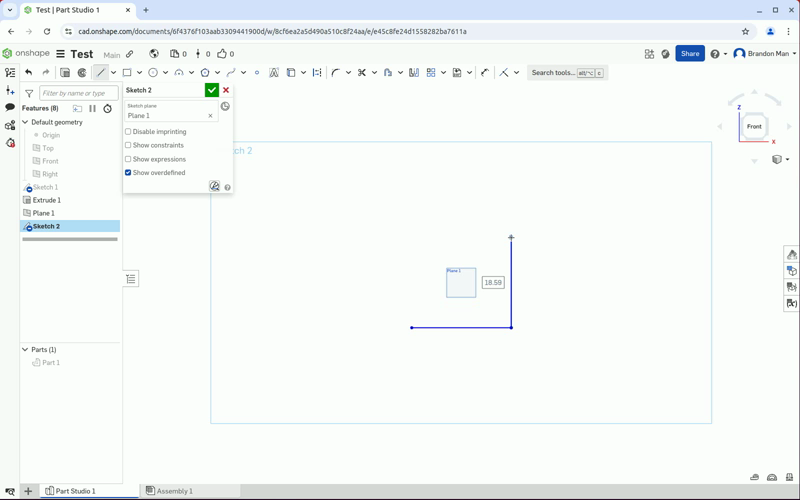
mouse_move(541, 237)
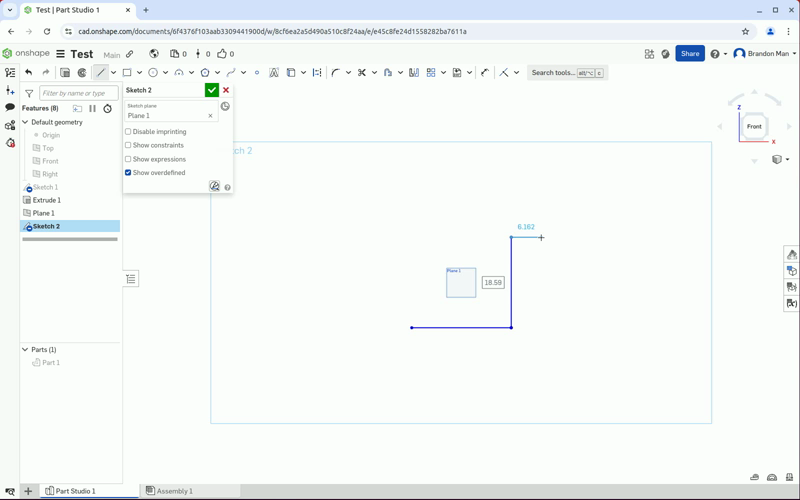
mouse_move(461, 237)
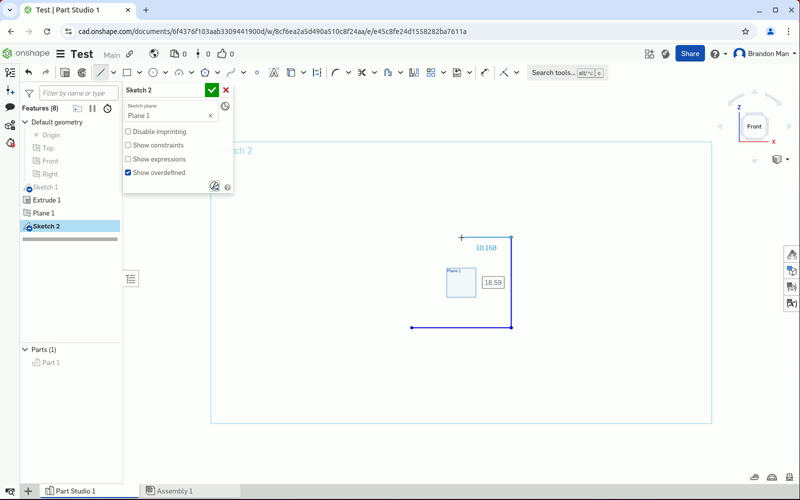
click(461, 237)
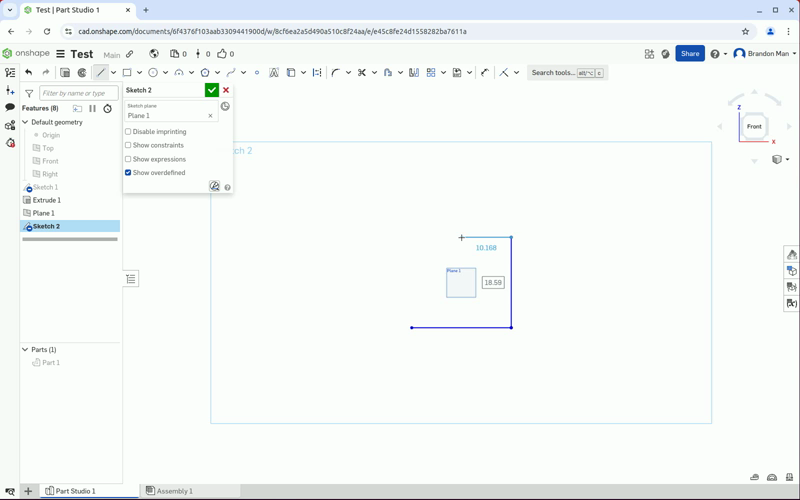
key_up(shift)
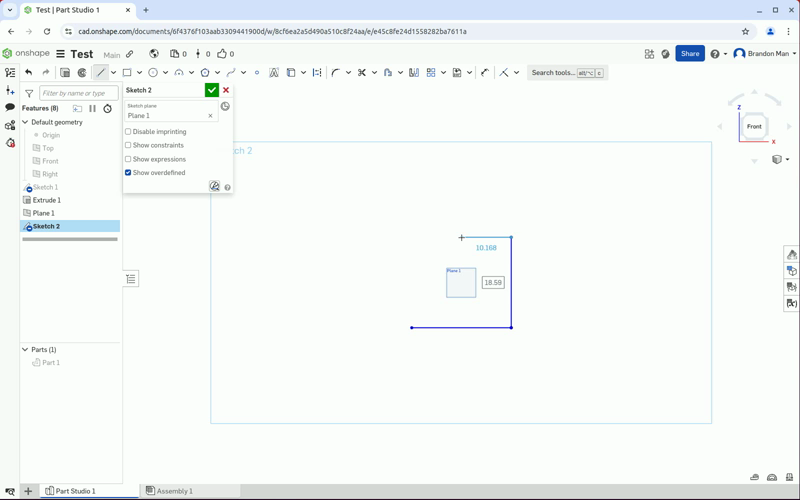
key_down(shift)
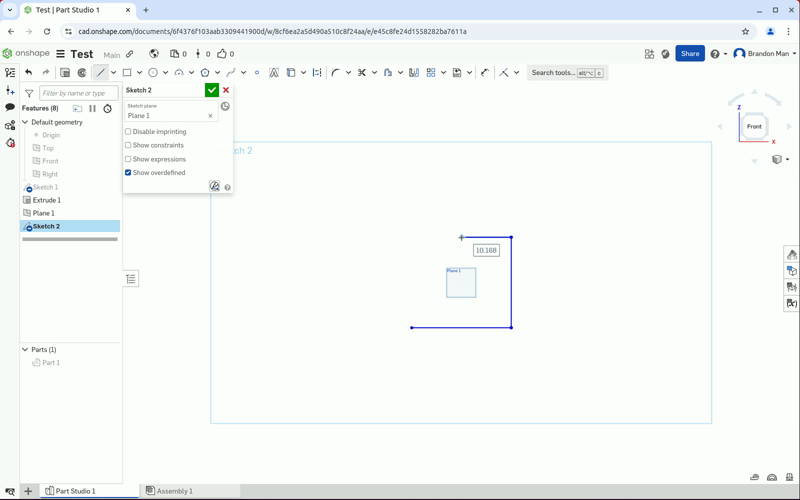
mouse_move(492, 237)
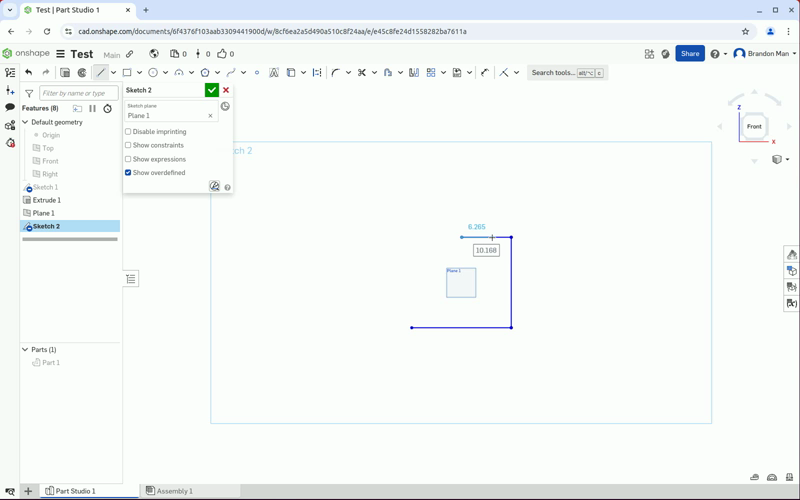
mouse_move(411, 237)
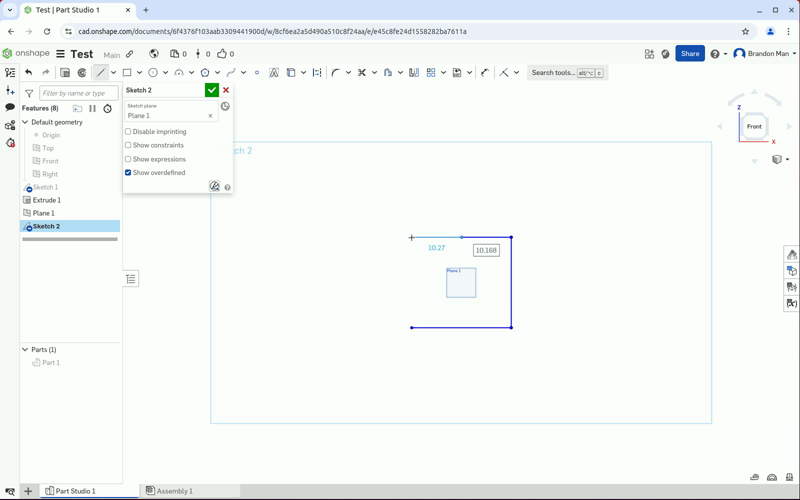
click(411, 237)
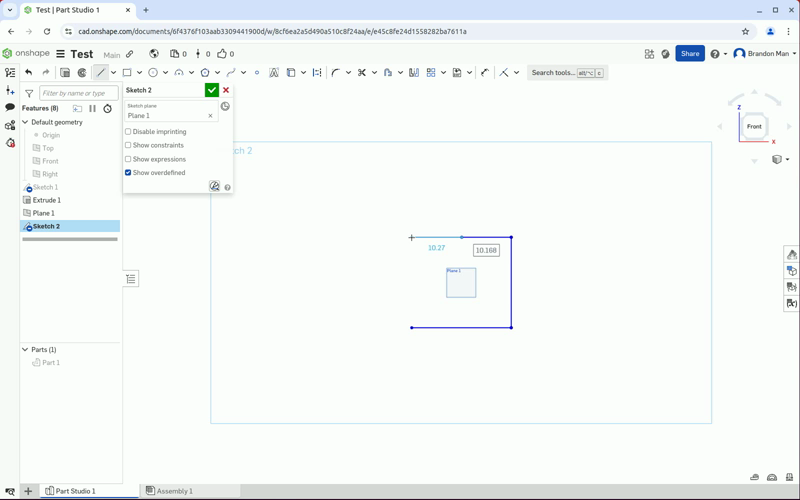
key_up(shift)
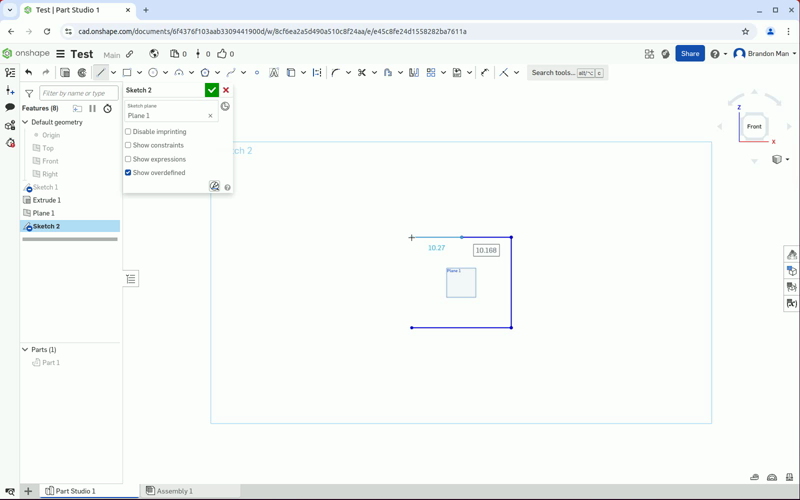
key_down(shift)
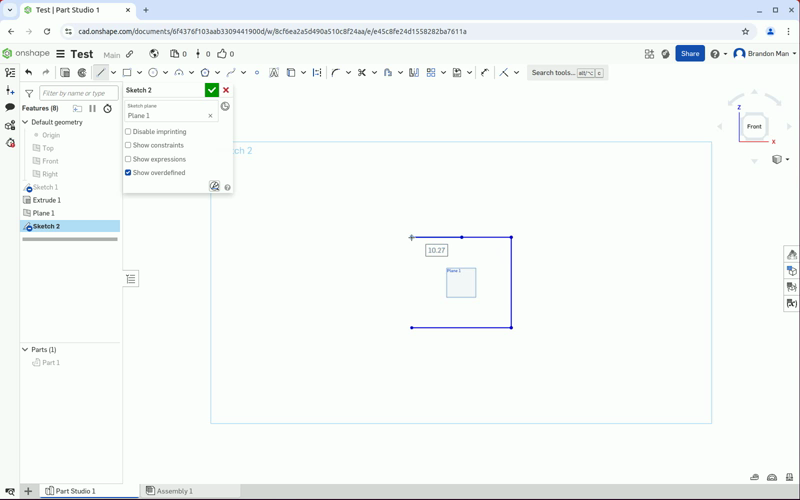
mouse_move(411, 327)
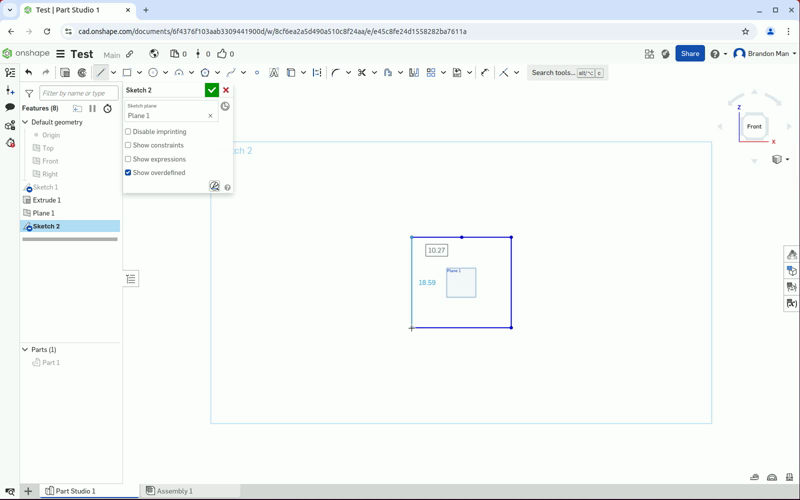
key_up(shift)
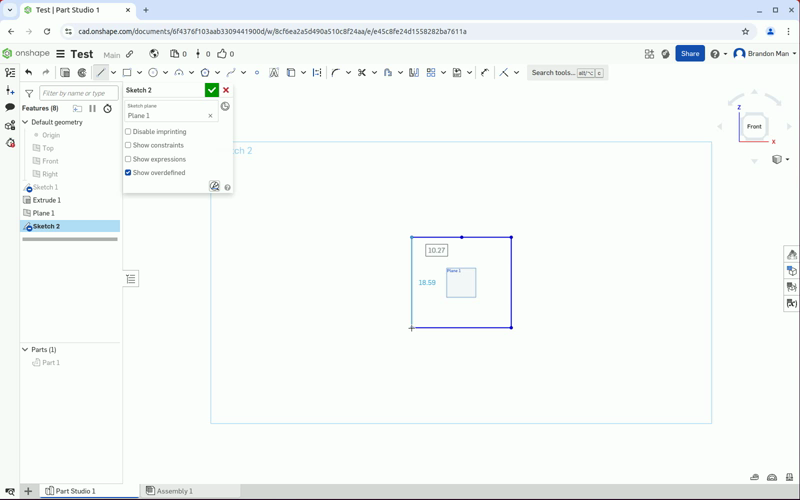
click(411, 327)
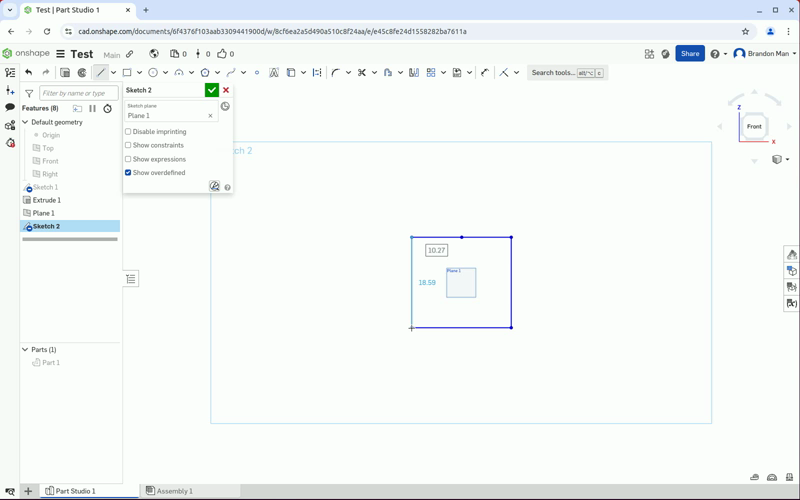
key(esc)
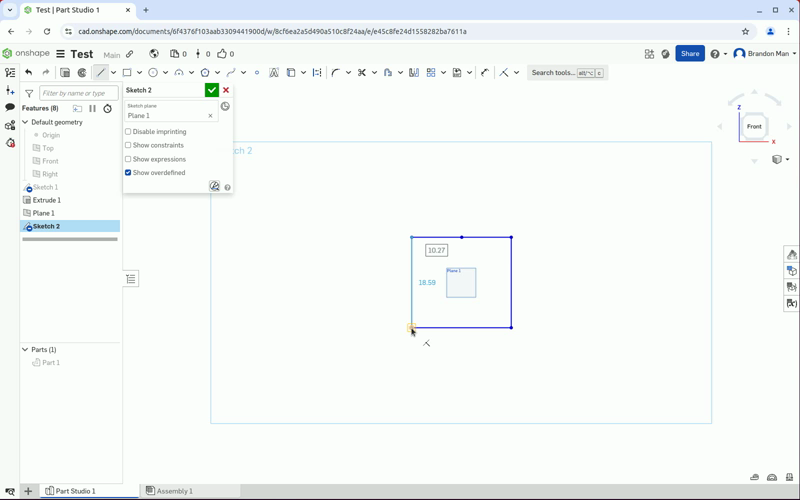
mouse_move(422, 303)
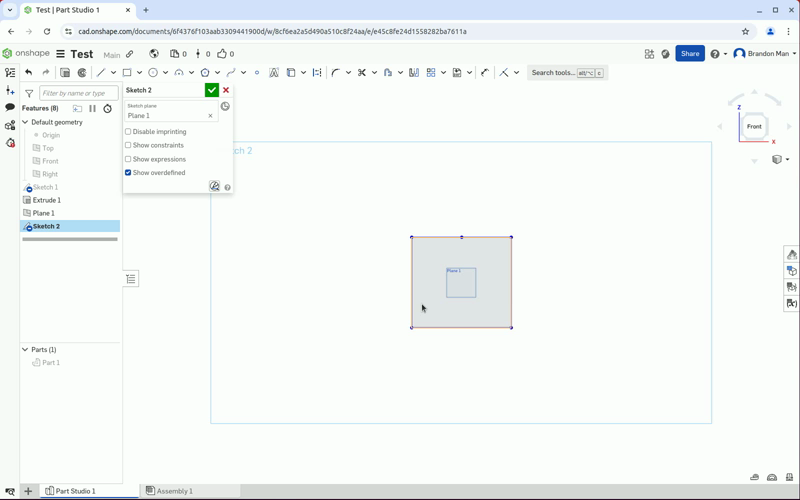
click(422, 303)
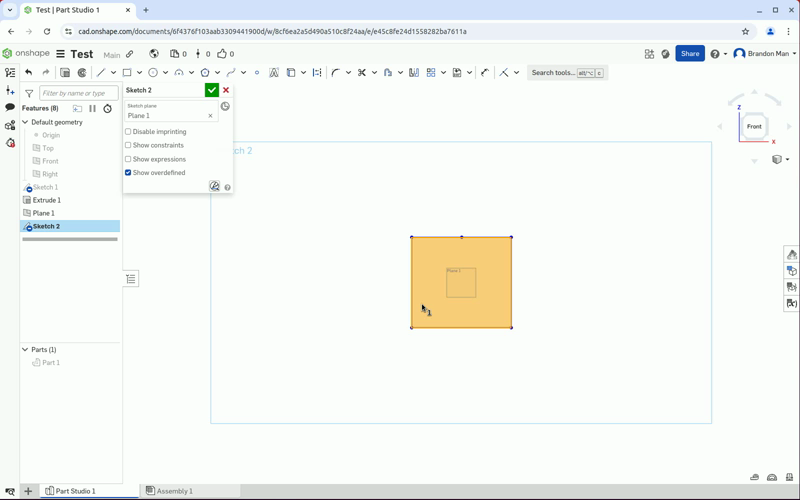
mouse_move(73, 352)
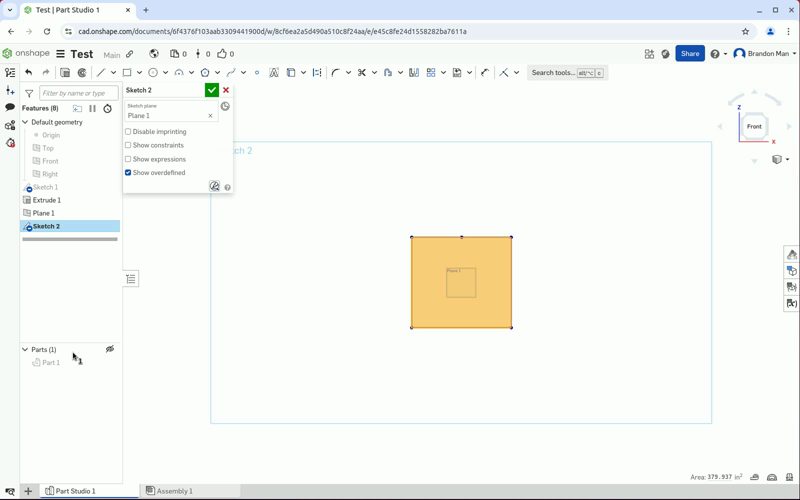
key(shift+y)
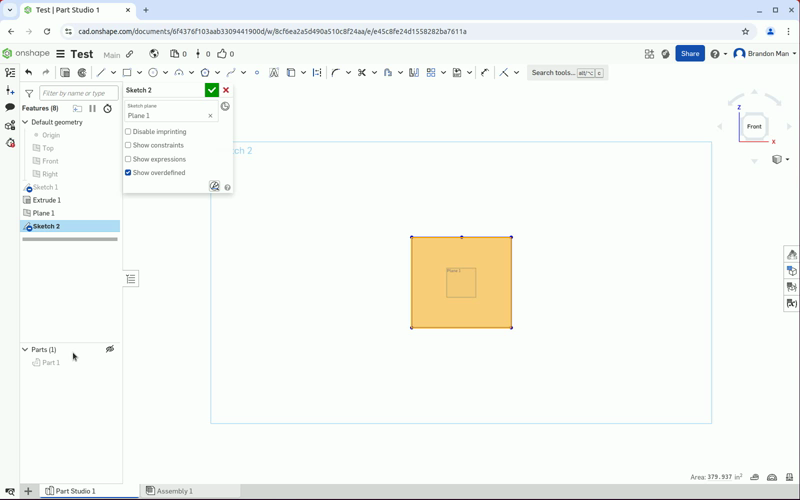
key(shift+e)
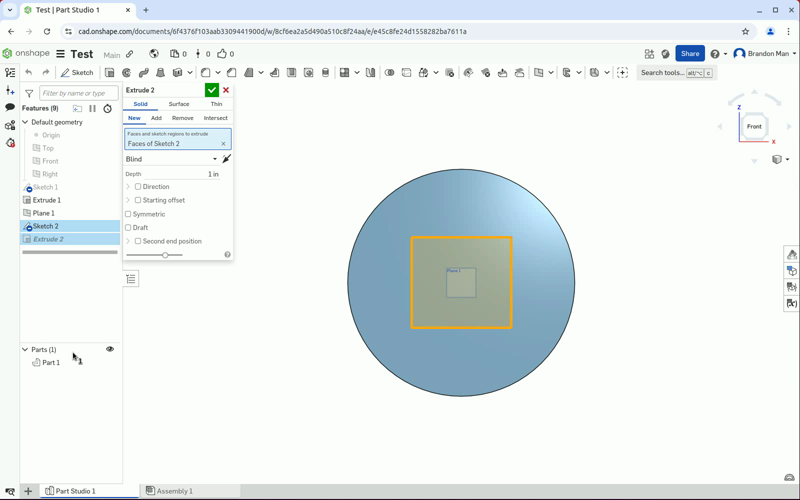
mouse_move(143, 106)
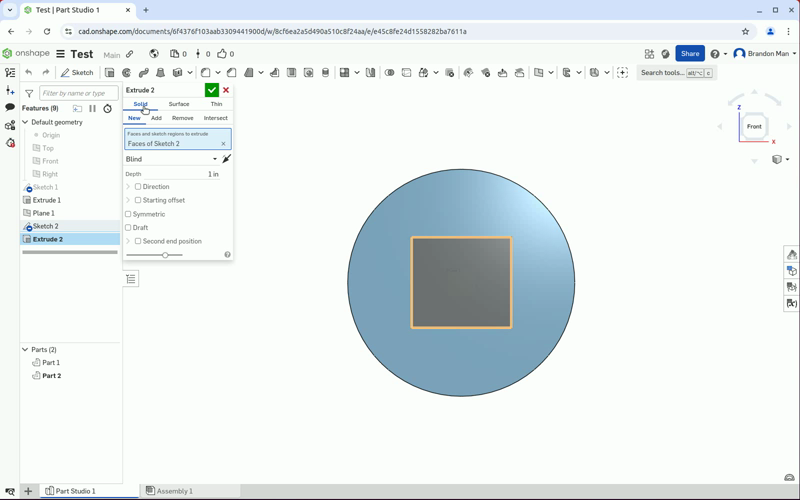
click(143, 106)
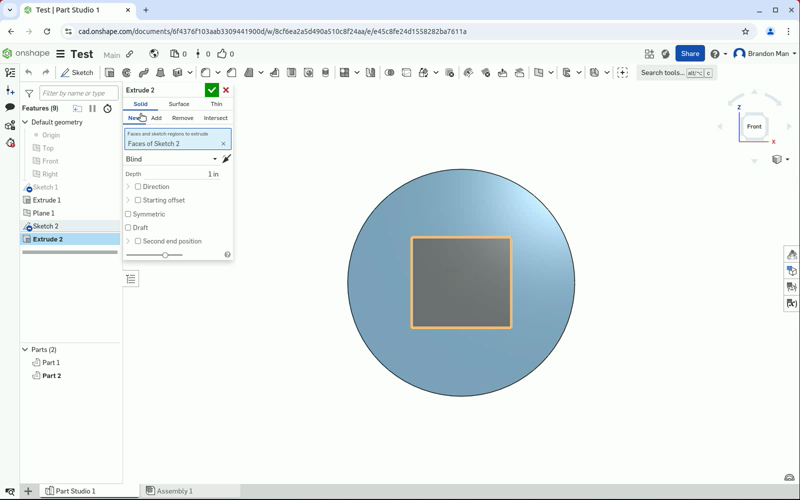
mouse_move(137, 120)
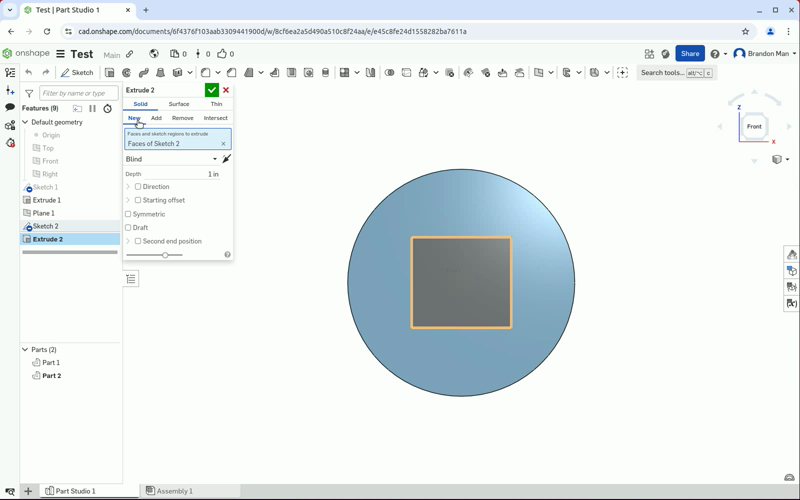
click(137, 120)
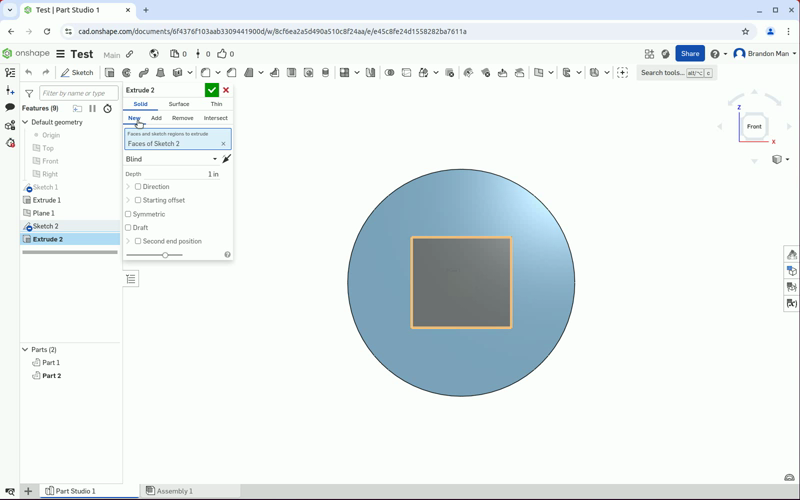
key(tab, 4)
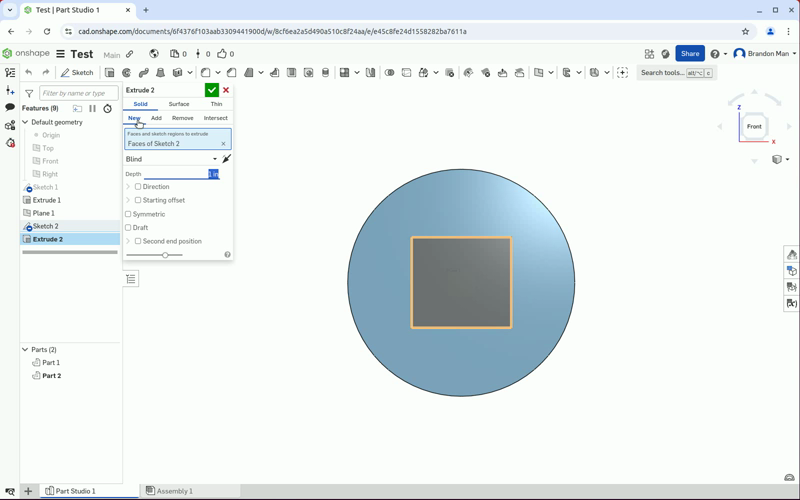
text(8.184)
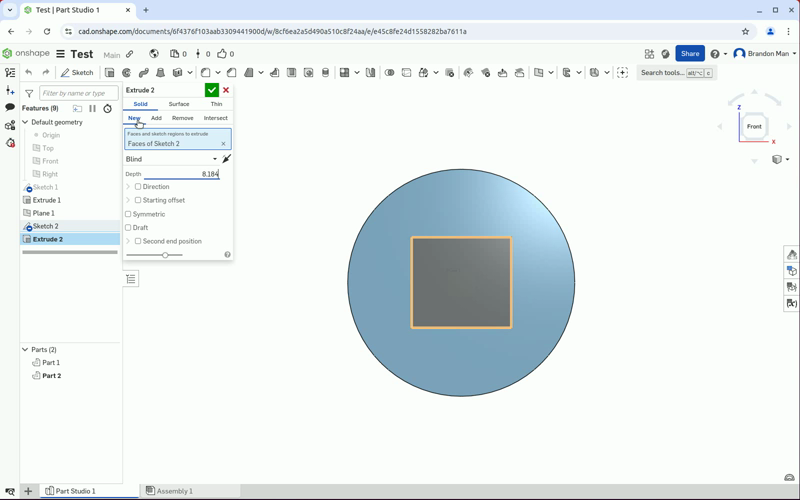
key(enter)
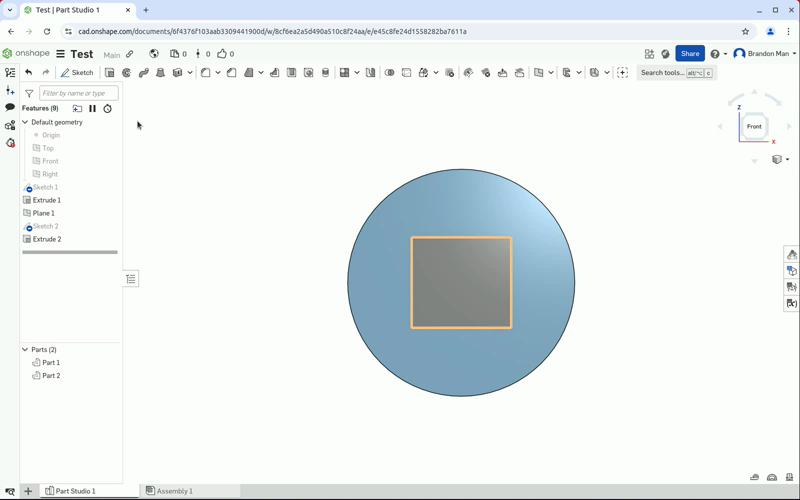
key(shift+h)
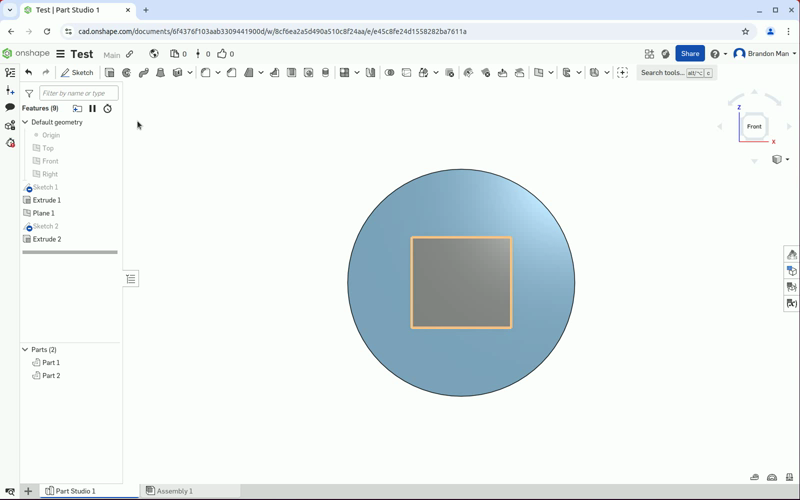
key(shift+h)
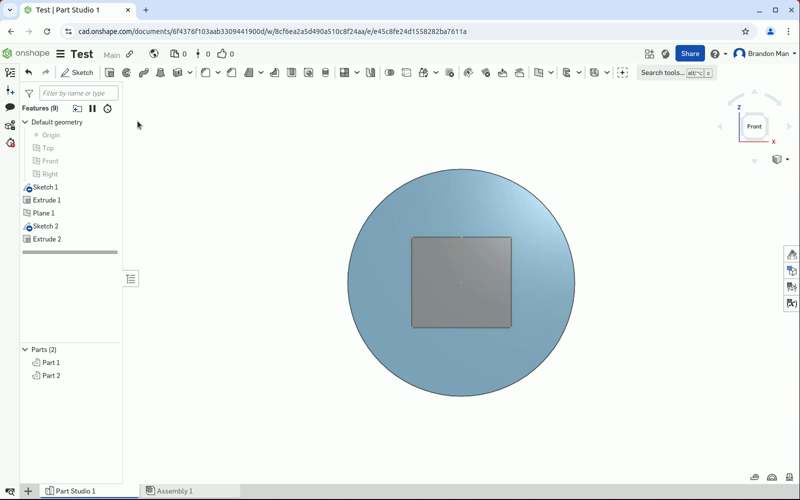
key(shift+7)
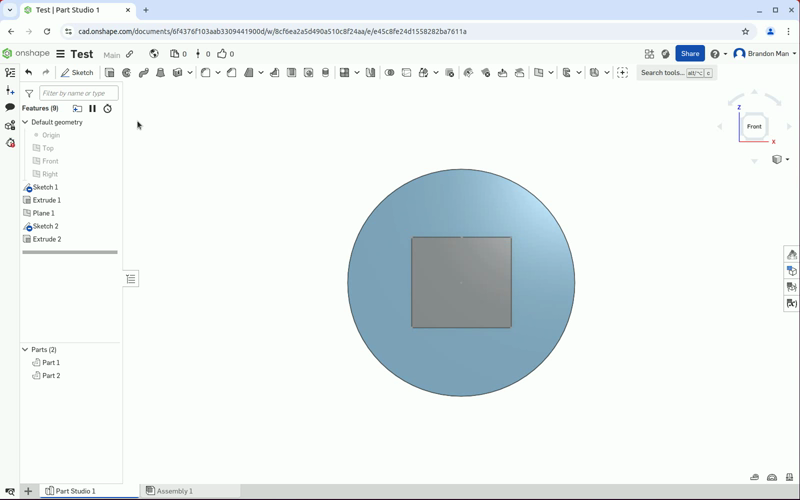
key(left, 2)
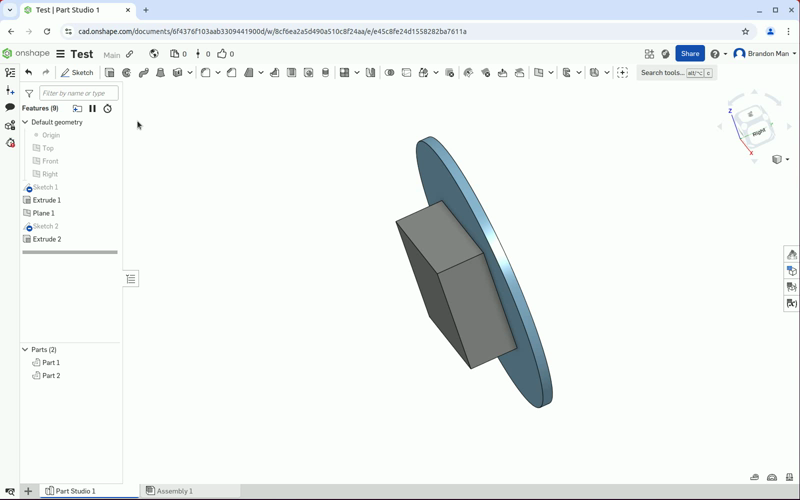
key(down, 2)
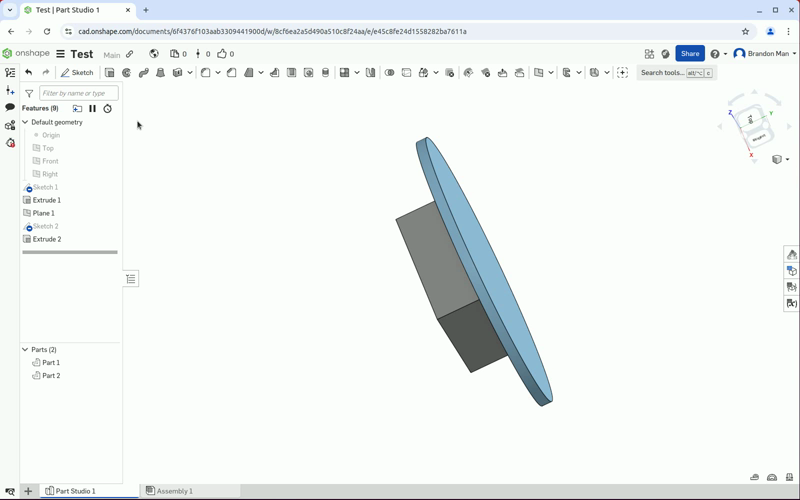
key(up, 2)
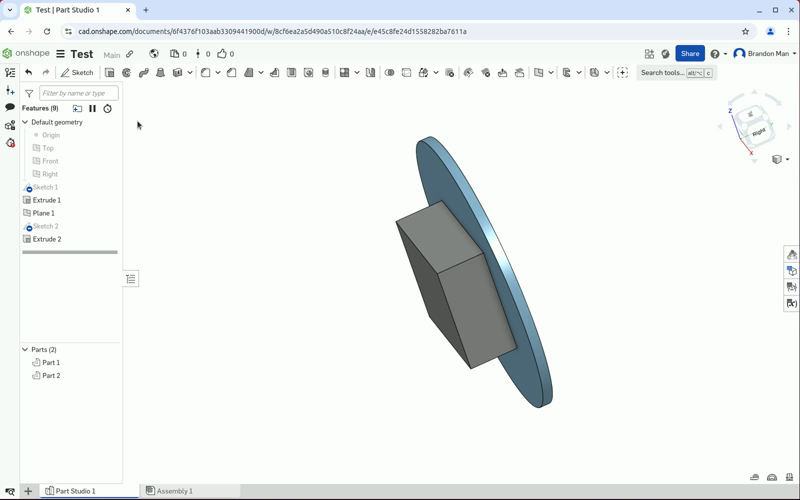
key(right, 2)
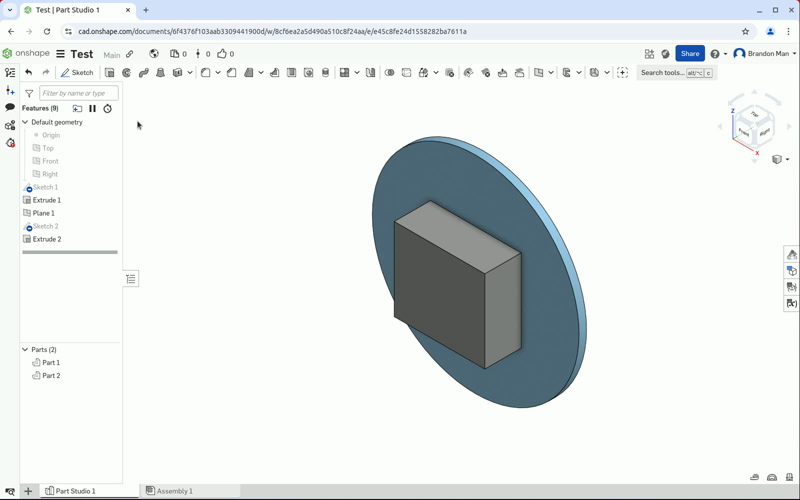
mouse_move(73, 189)
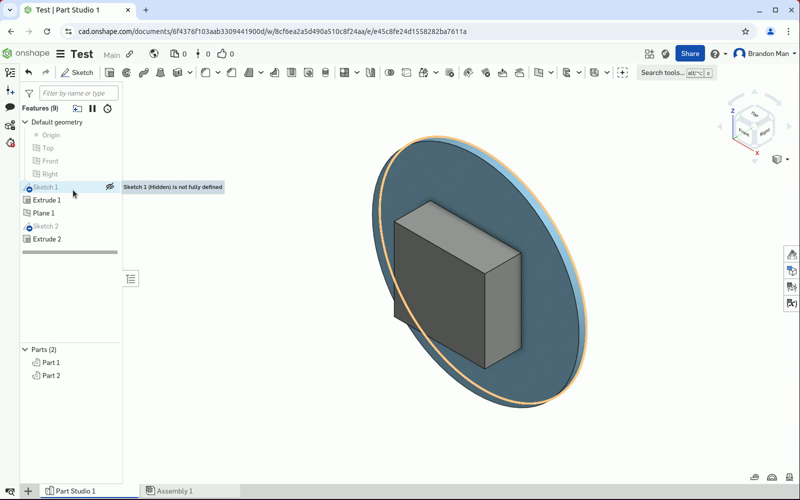
click(73, 189)